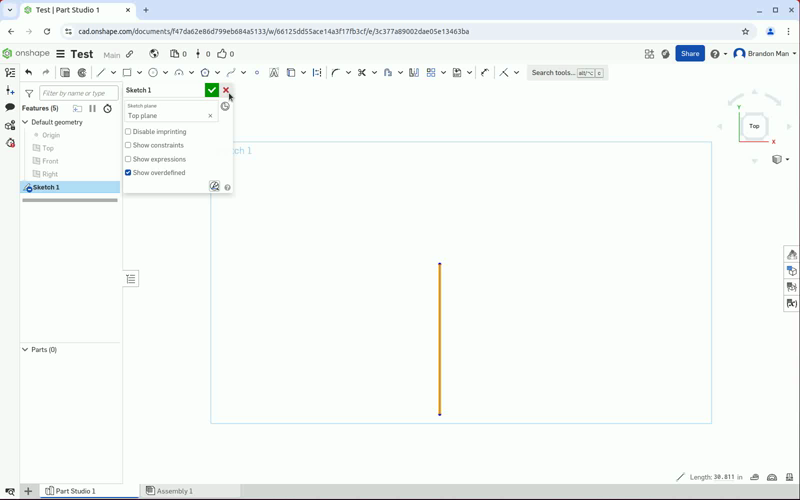
key(shift+h)
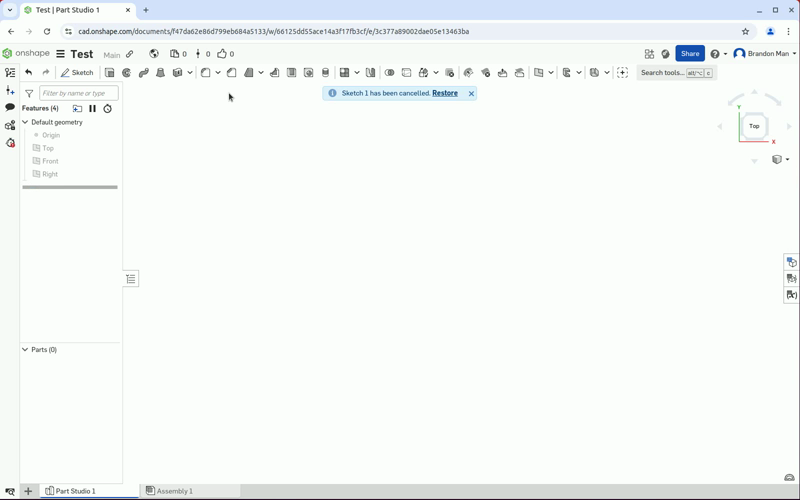
mouse_move(73, 352)
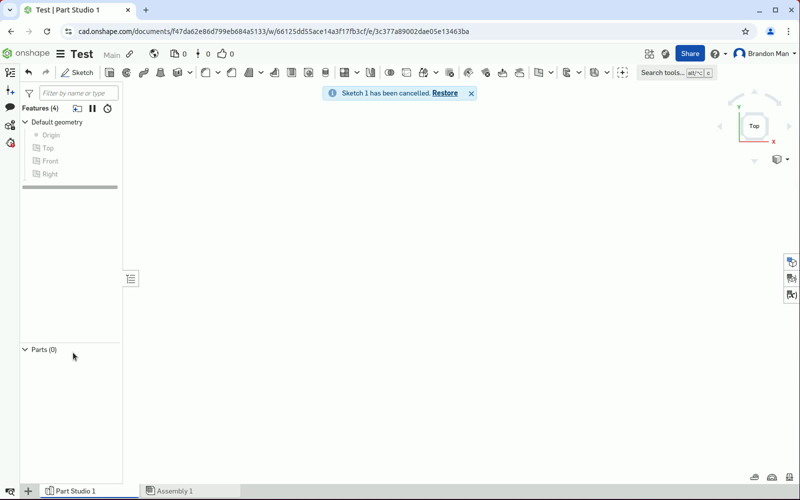
key(y)
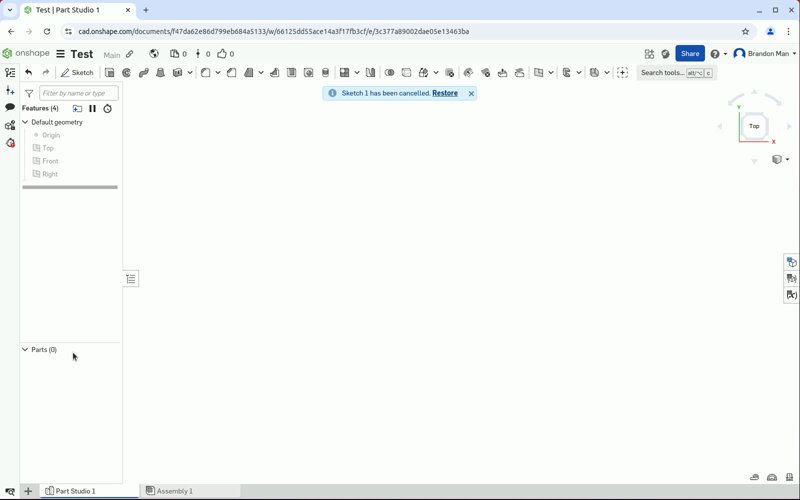
key(shift+p)
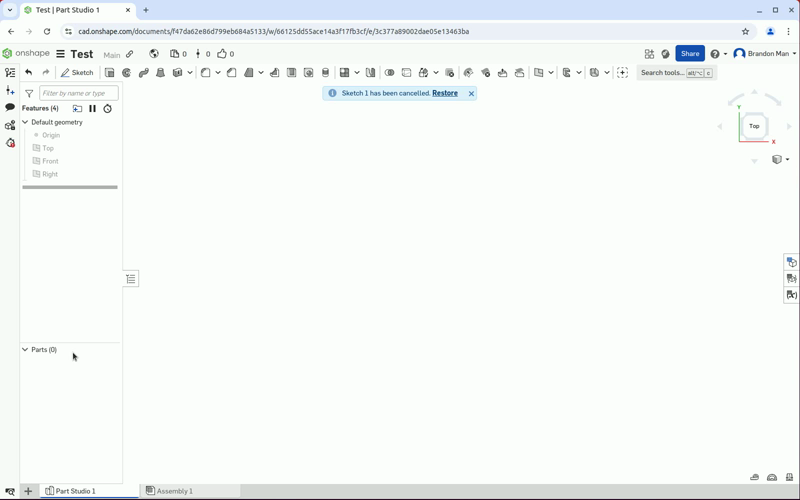
key(space)
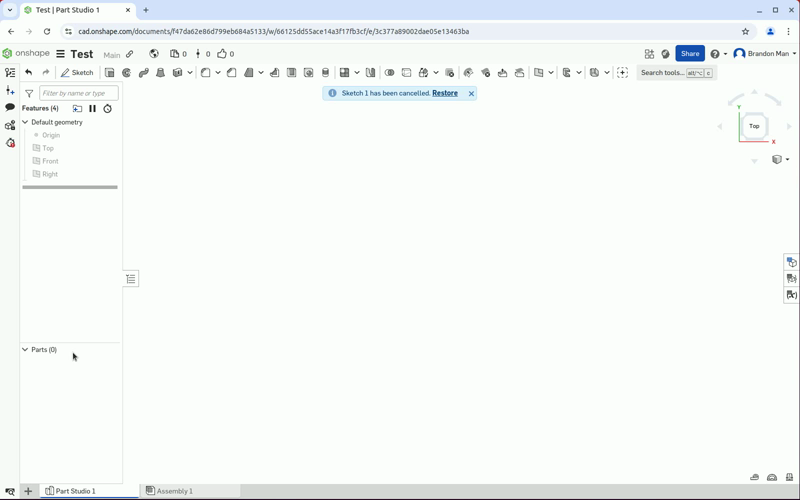
key_down(shift)
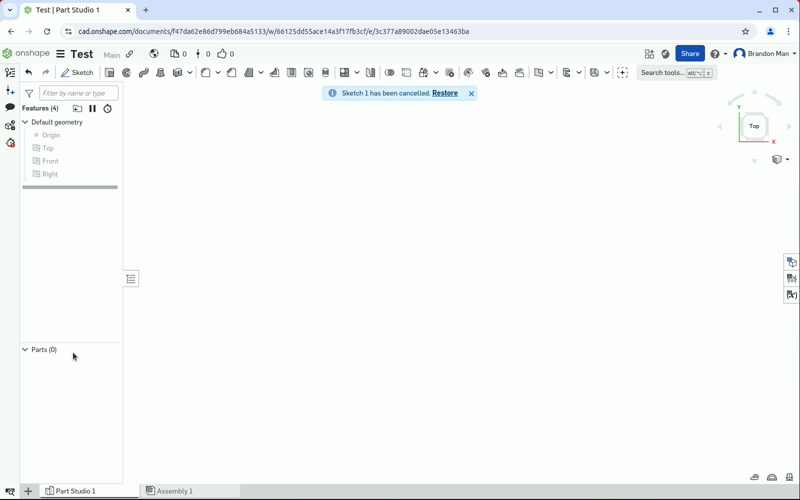
key(up)
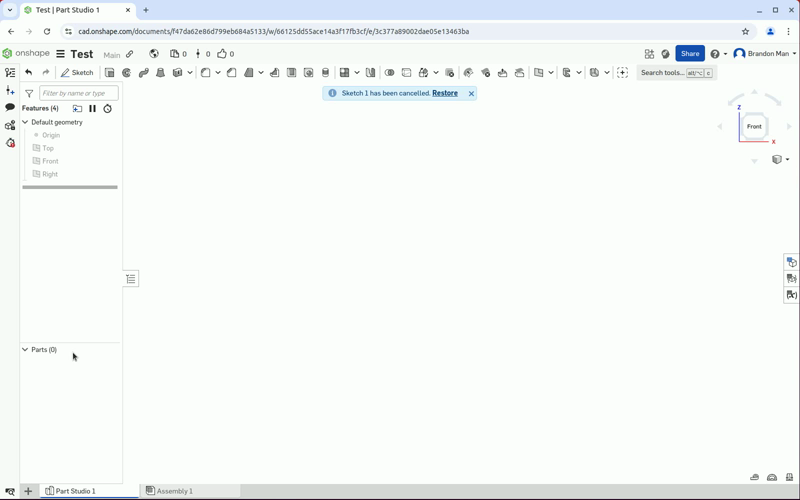
key_up(shift)
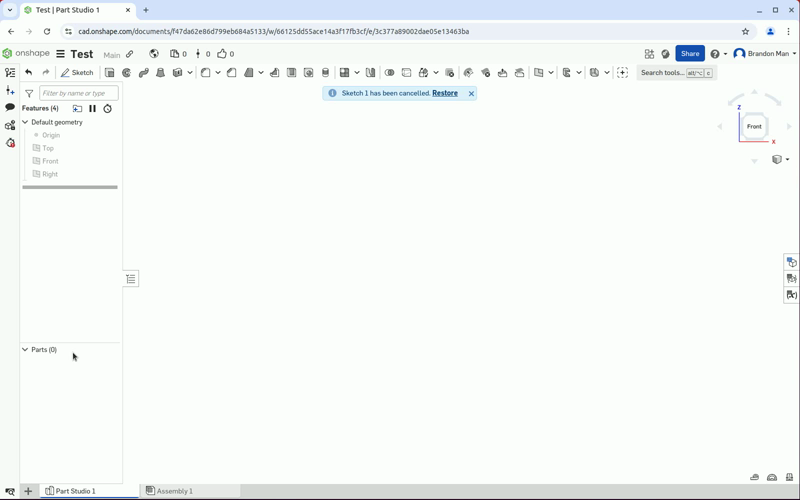
mouse_move(73, 352)
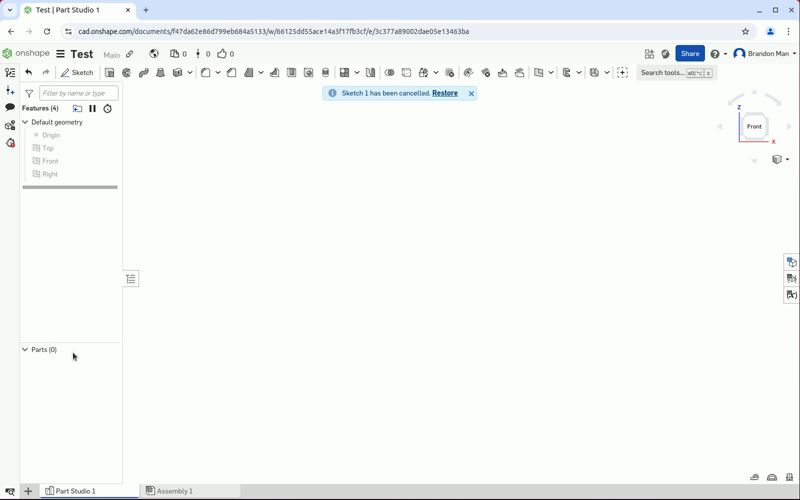
key(shift+y)
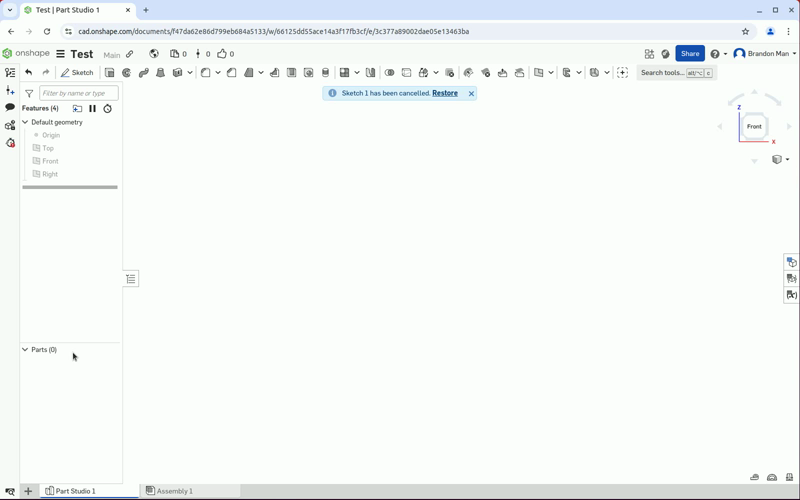
key(shift+s)
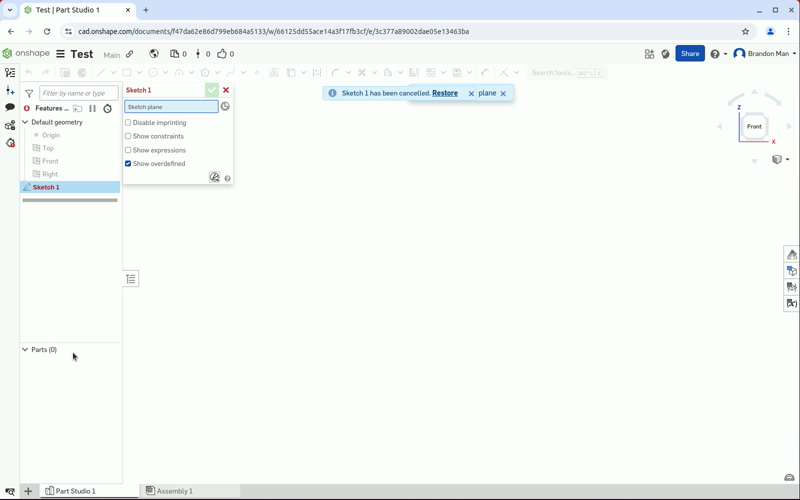
mouse_move(73, 163)
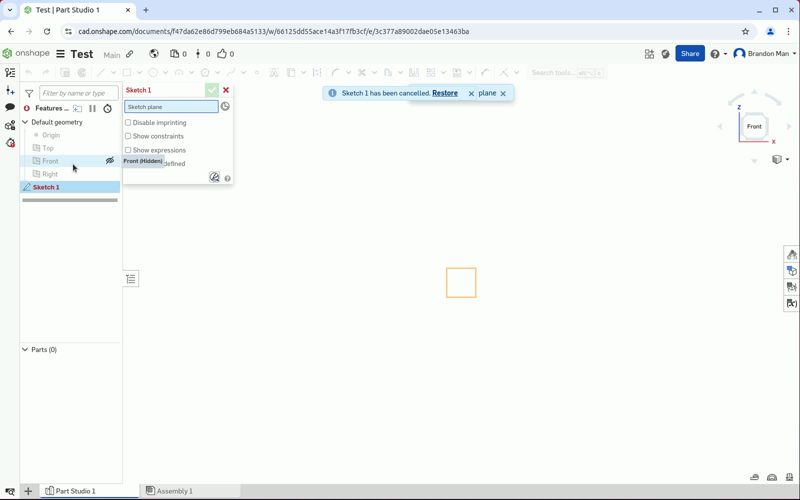
click(73, 163)
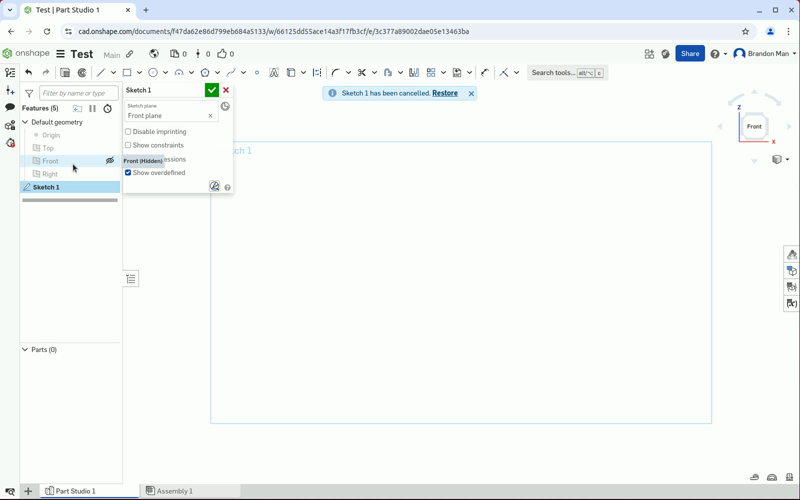
mouse_move(73, 352)
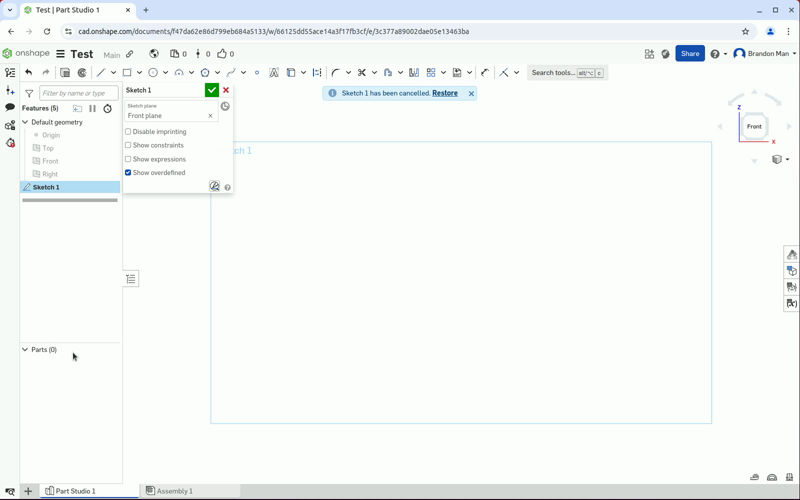
key(y)
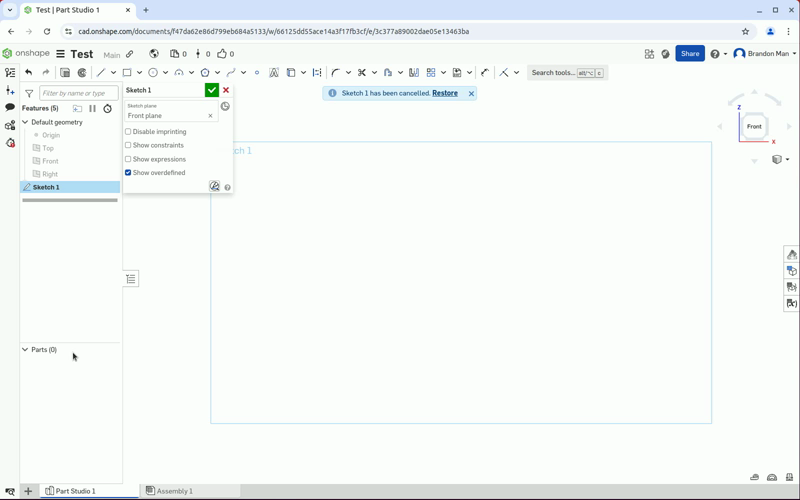
key(l)
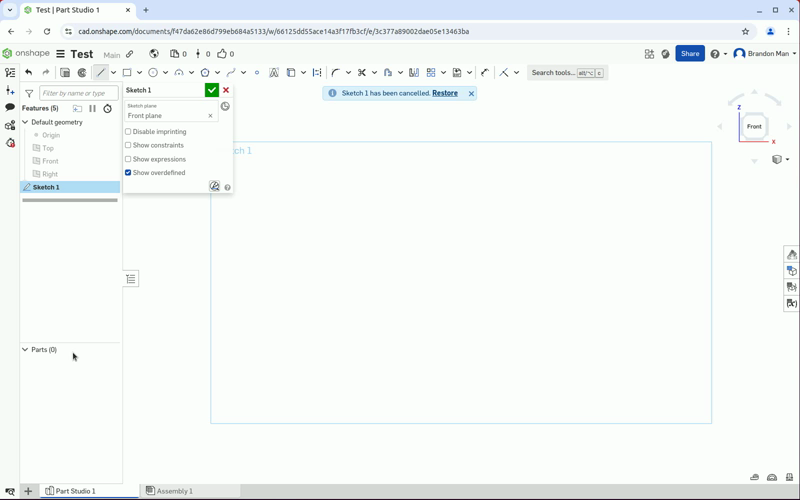
key_down(shift)
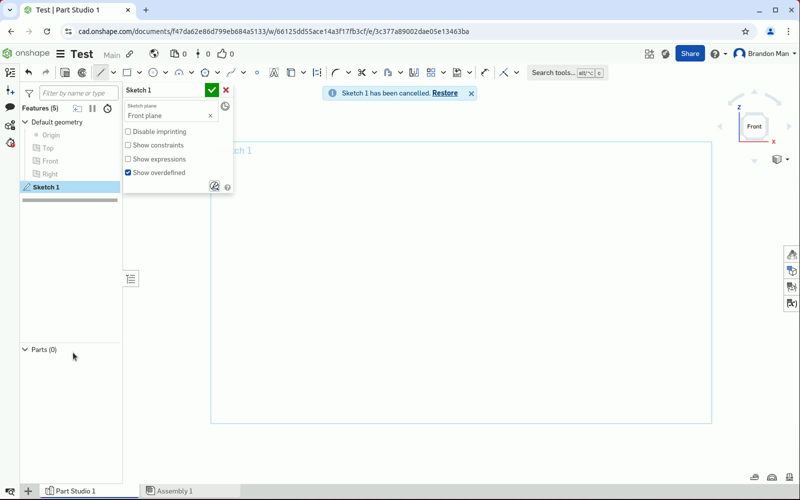
mouse_move(348, 282)
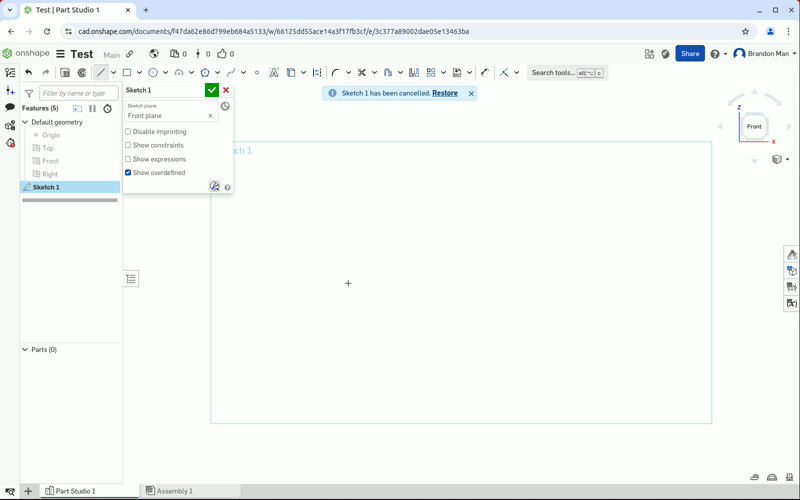
click(348, 282)
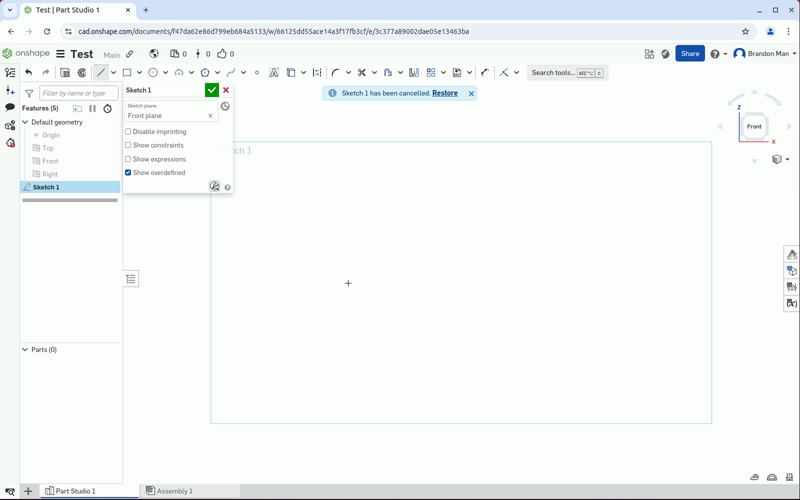
key_up(shift)
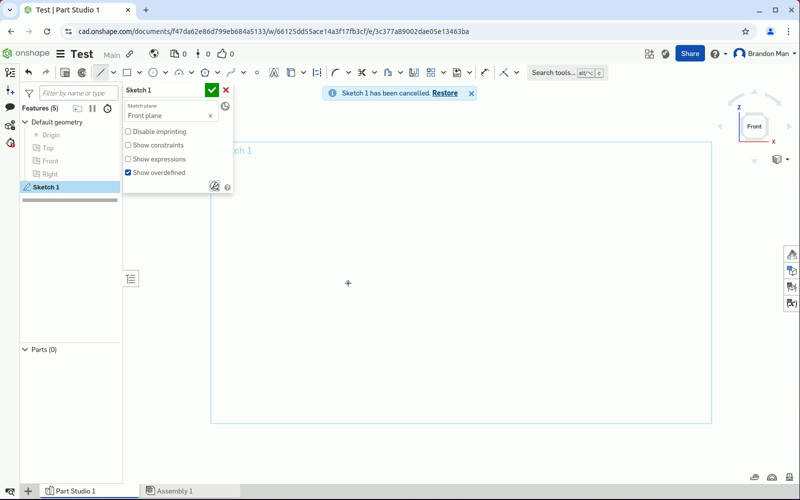
key_down(shift)
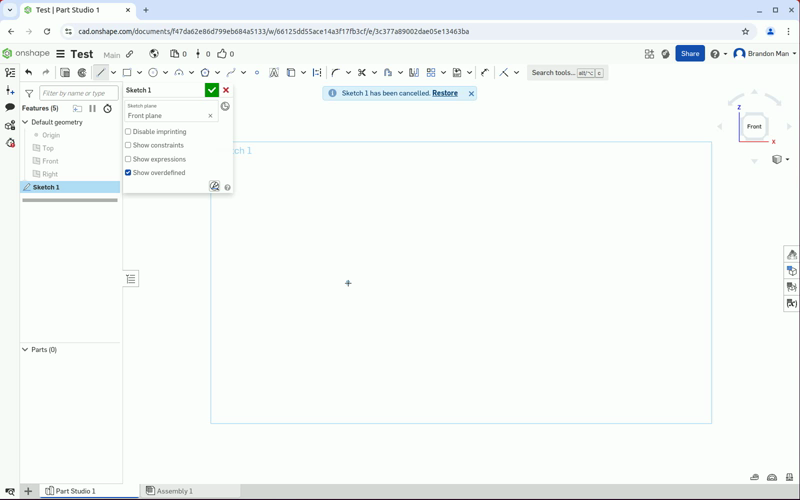
mouse_move(460, 282)
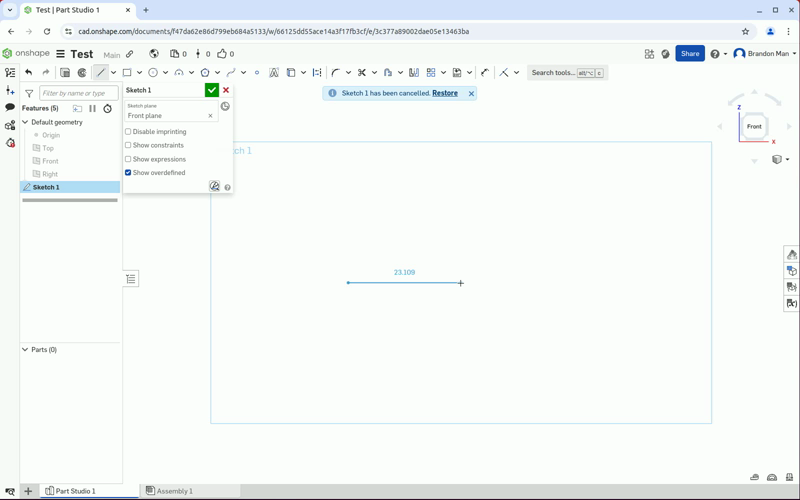
click(460, 282)
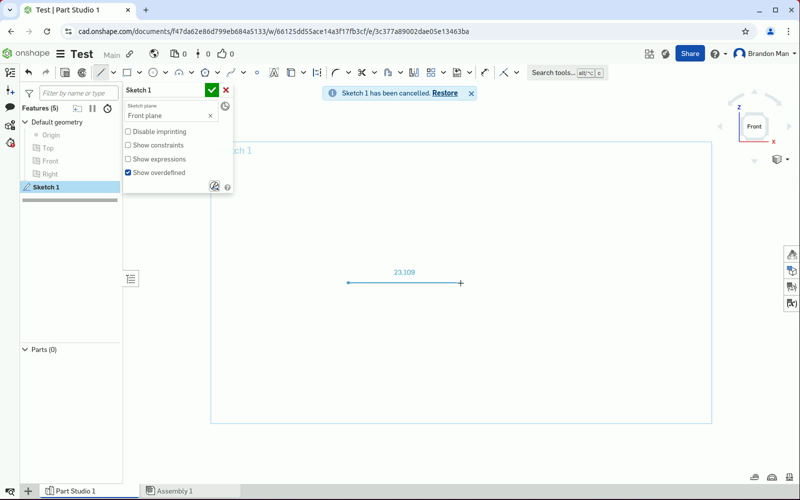
key_up(shift)
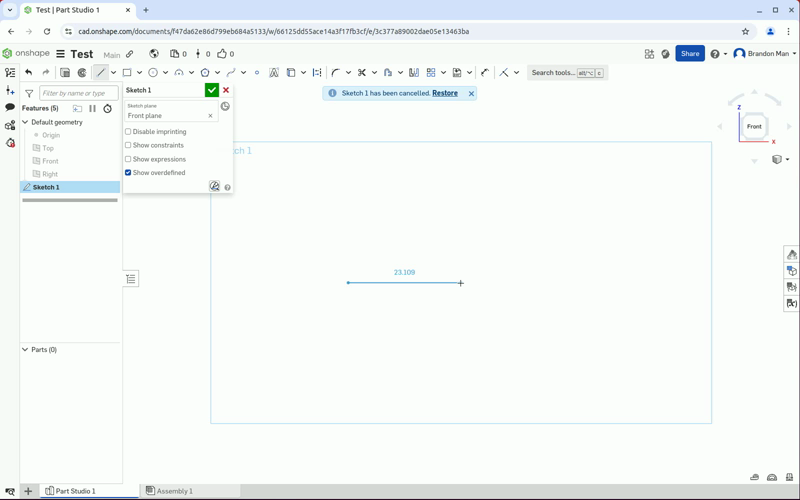
key_down(shift)
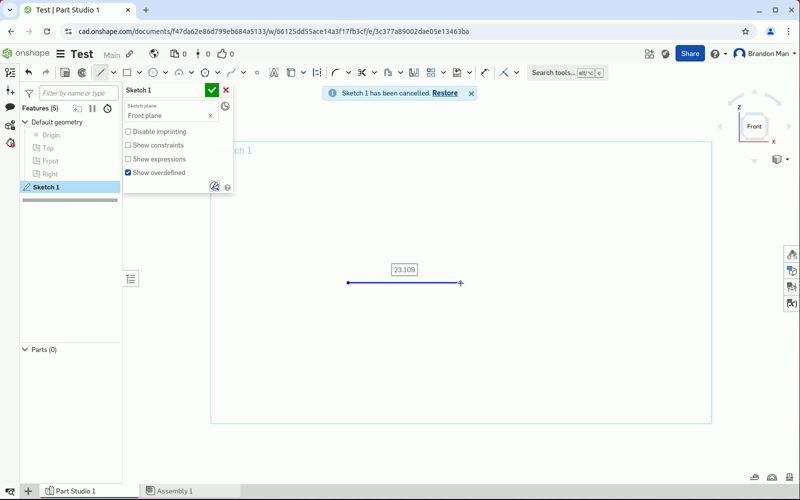
mouse_move(460, 170)
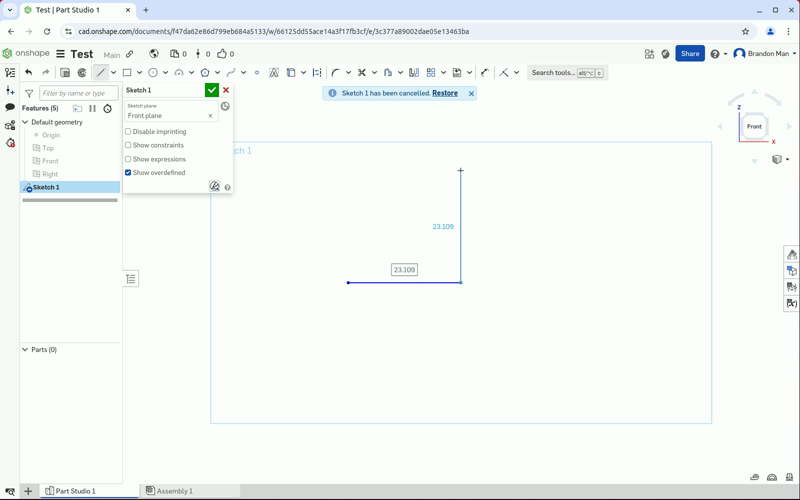
click(460, 170)
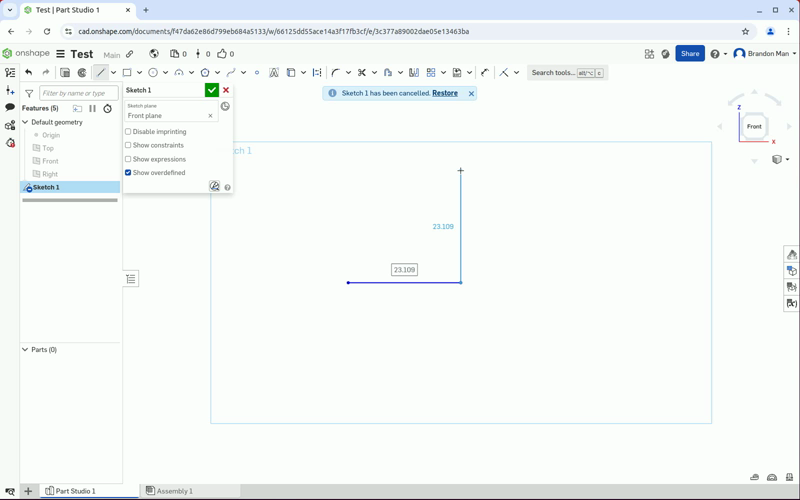
key_up(shift)
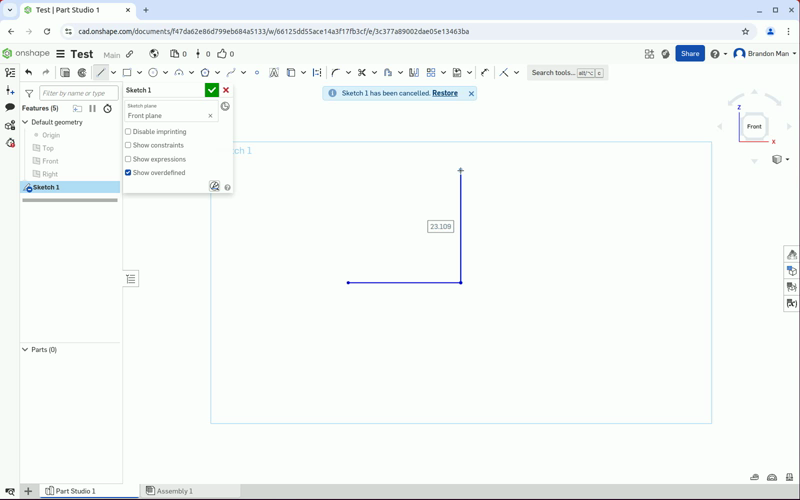
key_down(shift)
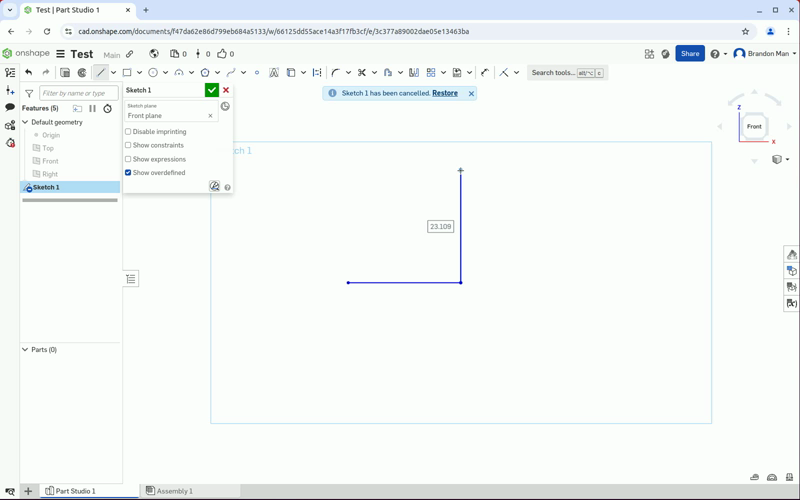
mouse_move(348, 170)
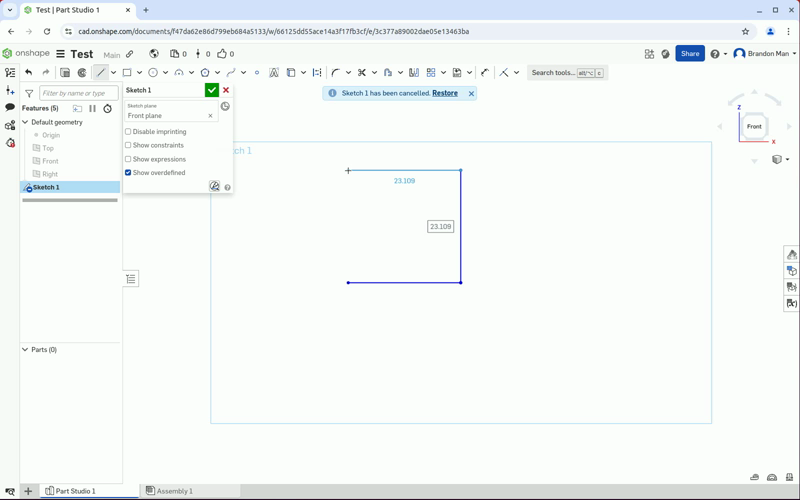
click(348, 170)
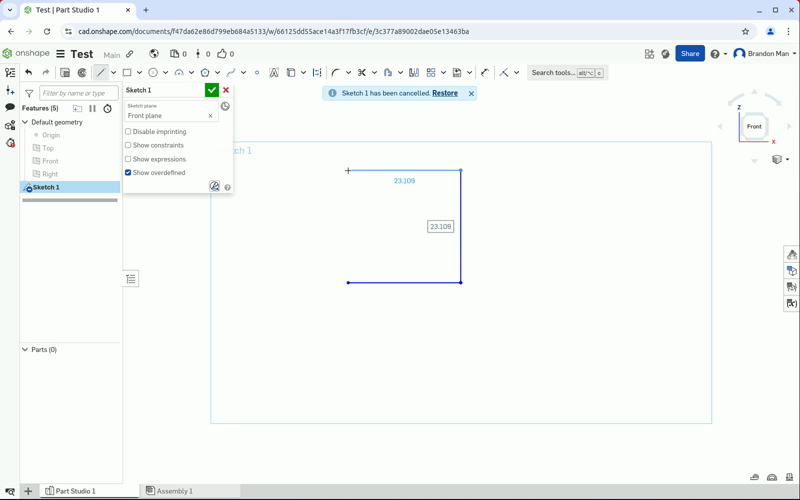
key_up(shift)
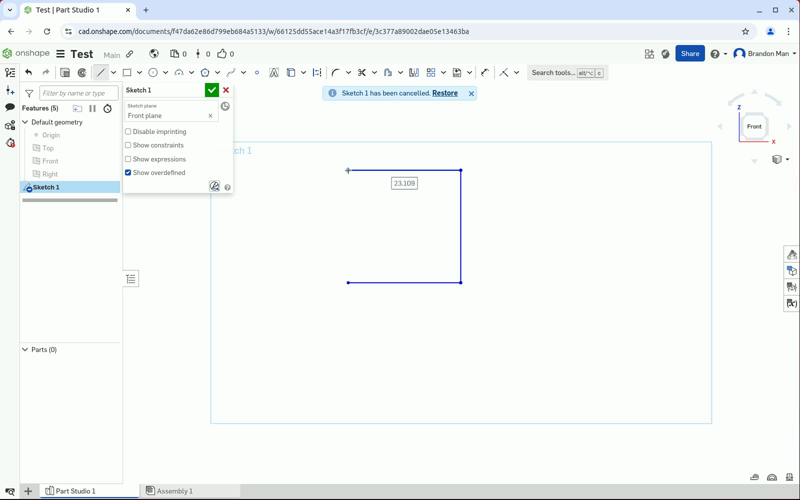
key_down(shift)
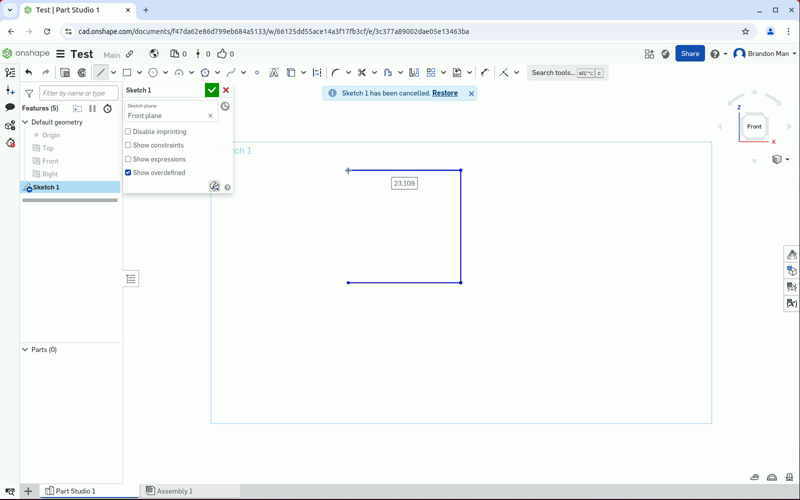
mouse_move(348, 282)
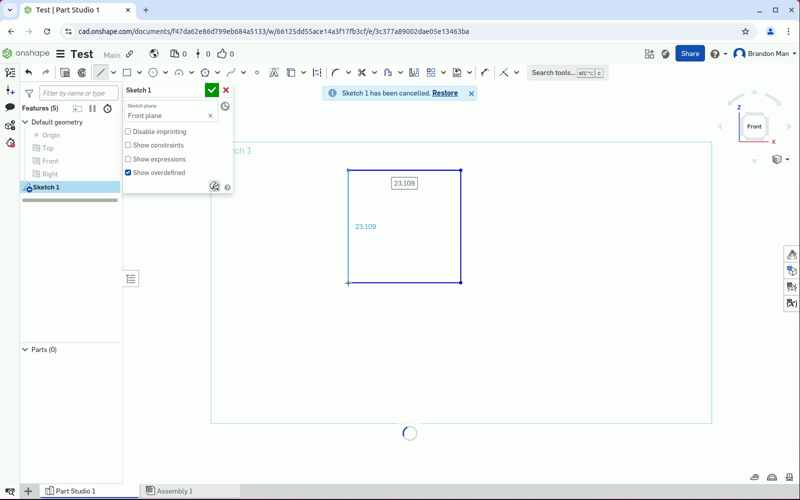
key_up(shift)
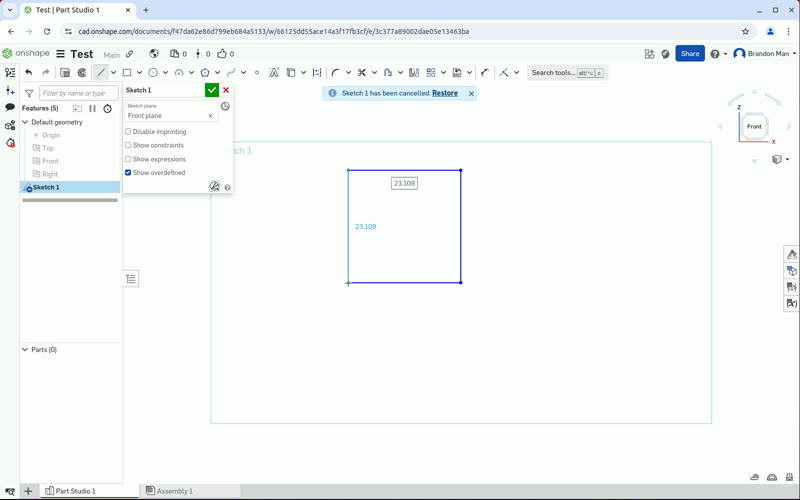
click(348, 282)
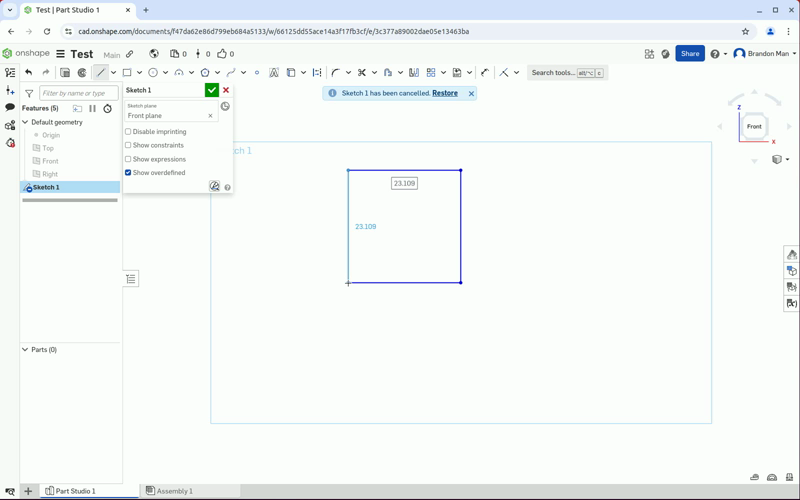
key(esc)
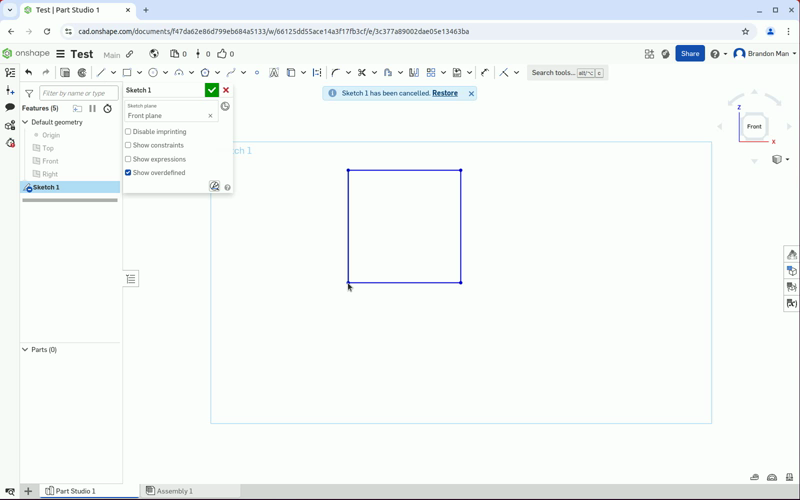
mouse_move(362, 205)
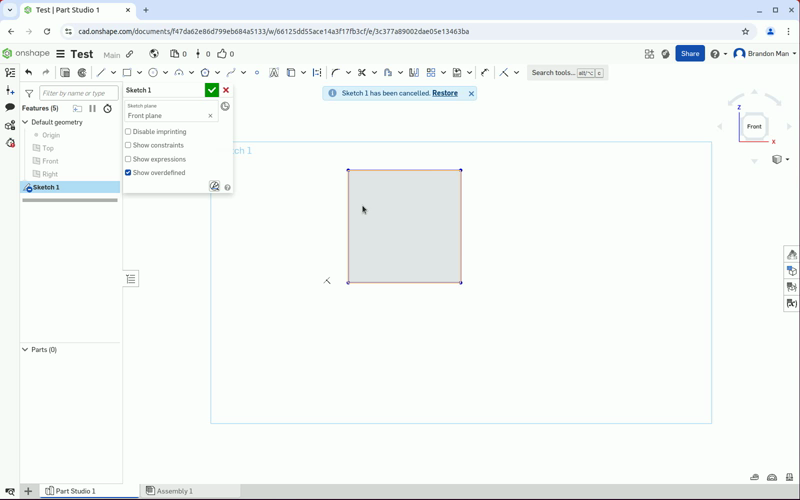
click(362, 205)
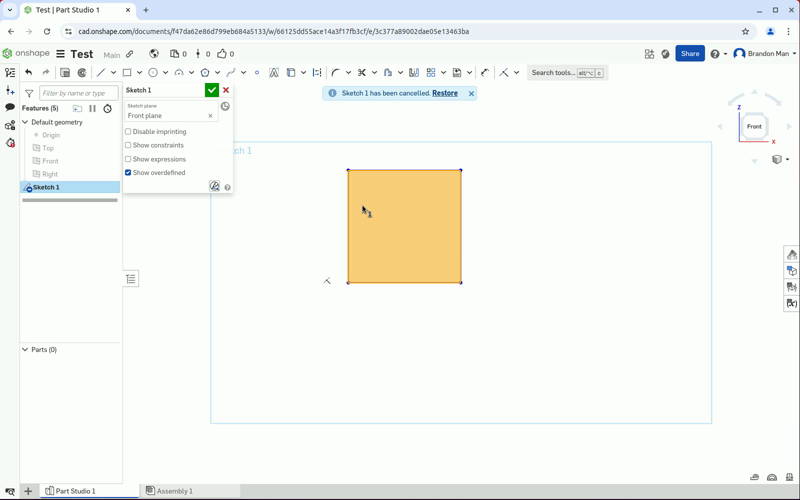
mouse_move(73, 352)
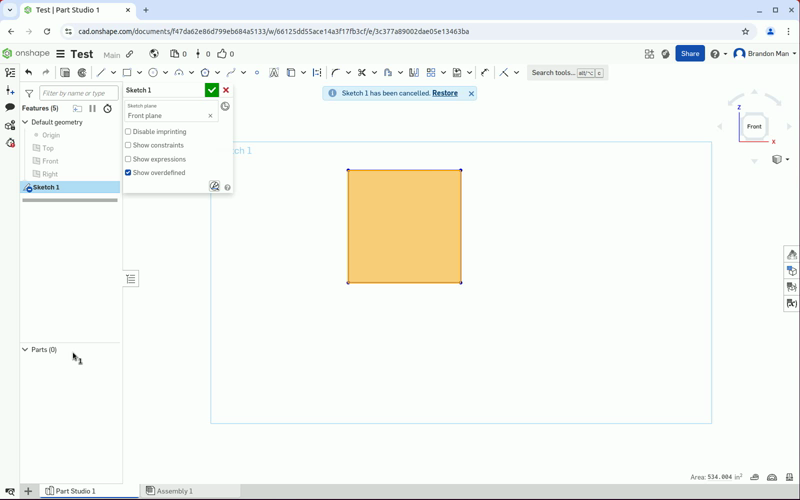
key(shift+y)
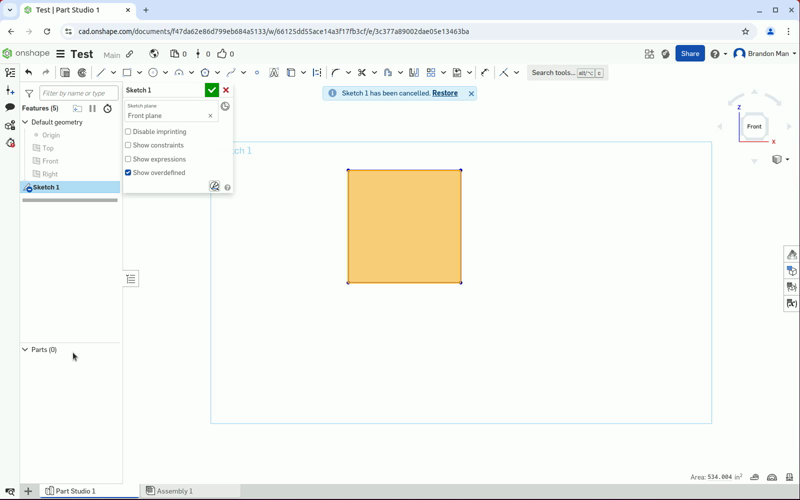
key(shift+e)
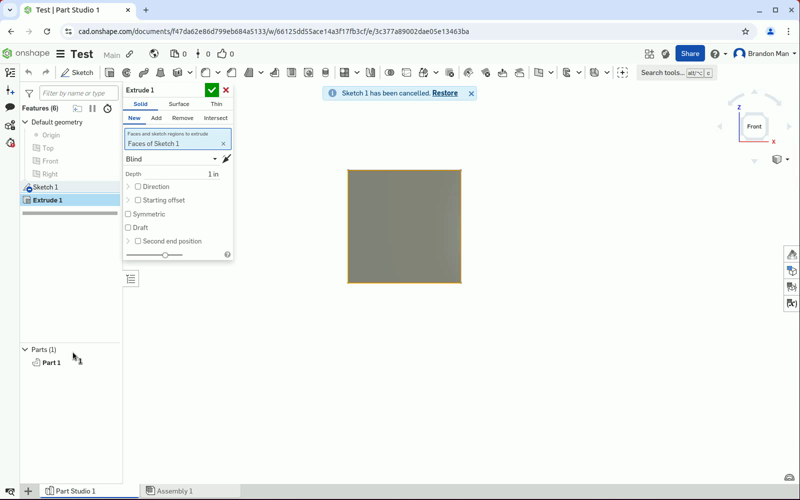
mouse_move(143, 106)
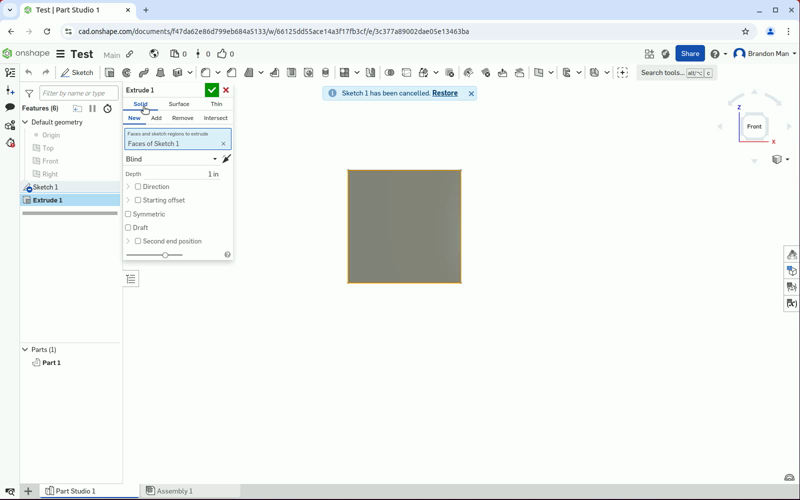
click(143, 106)
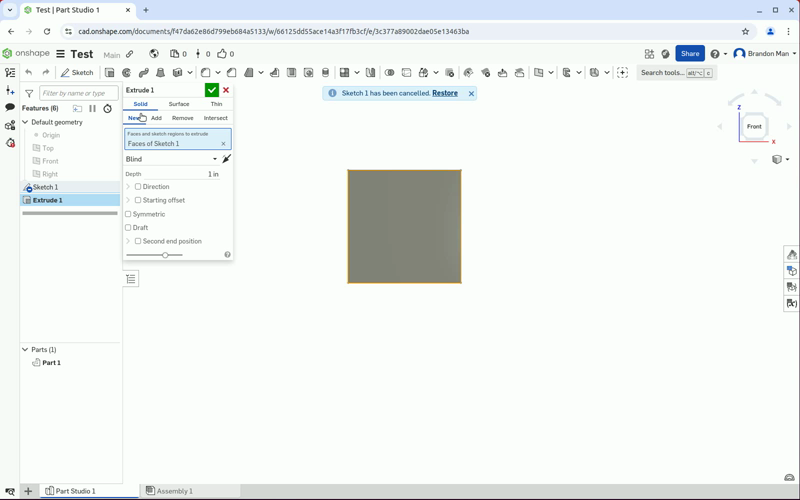
mouse_move(137, 120)
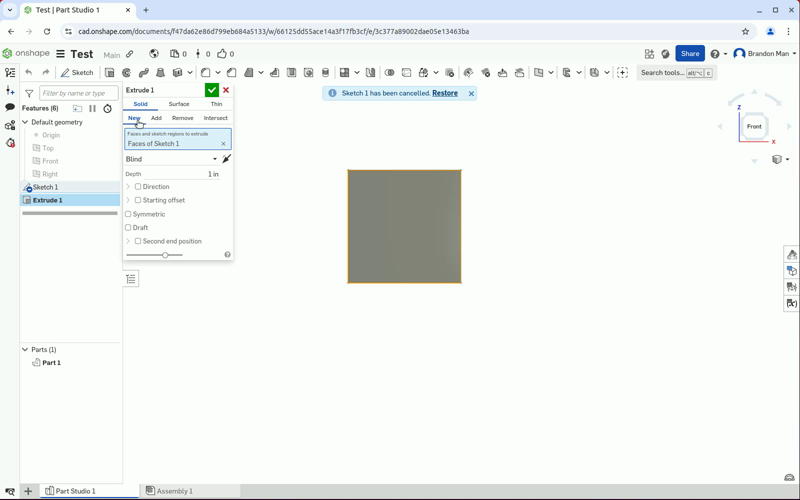
click(137, 120)
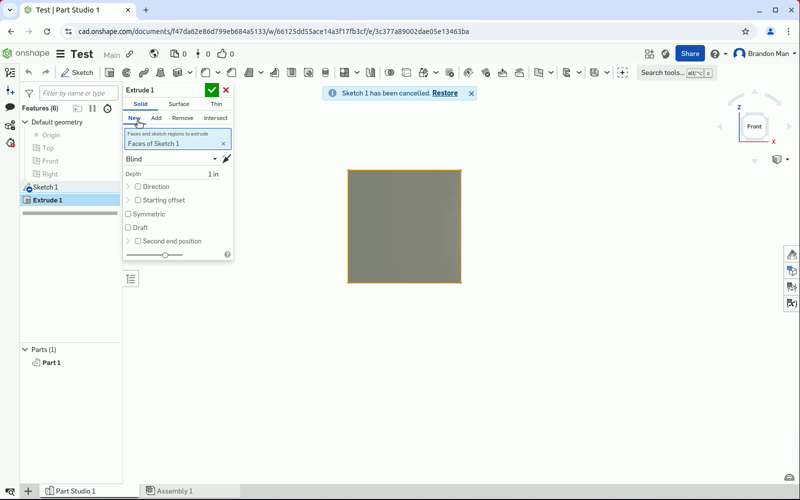
key(tab, 4)
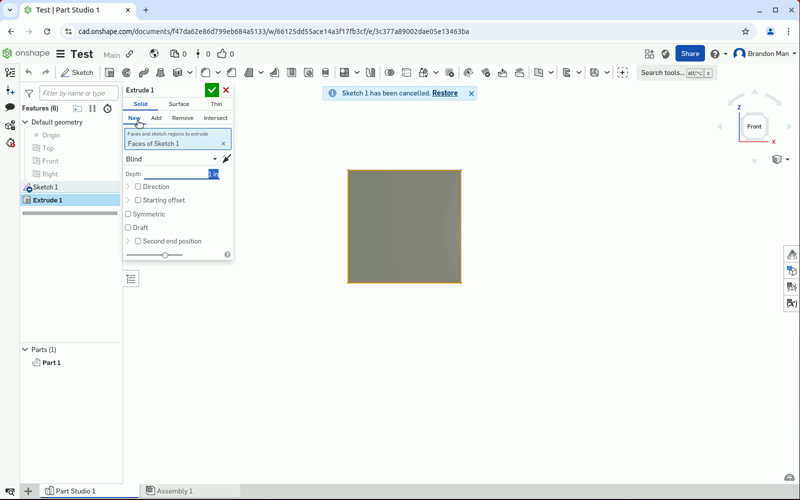
text(11.554)
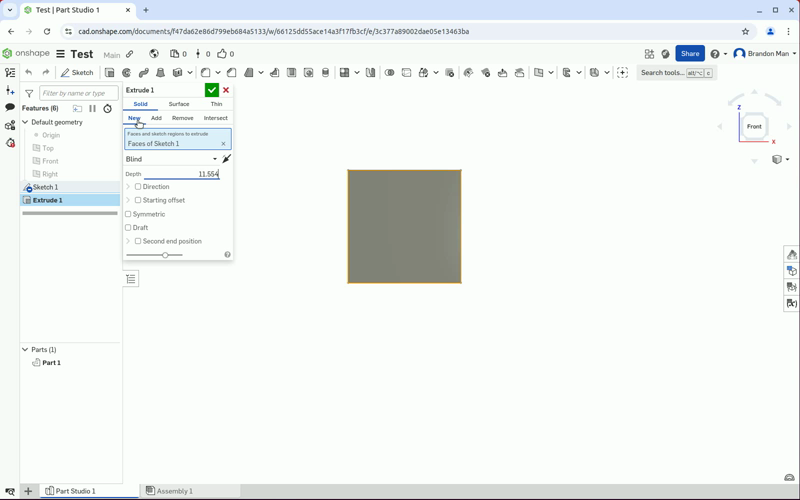
key(enter)
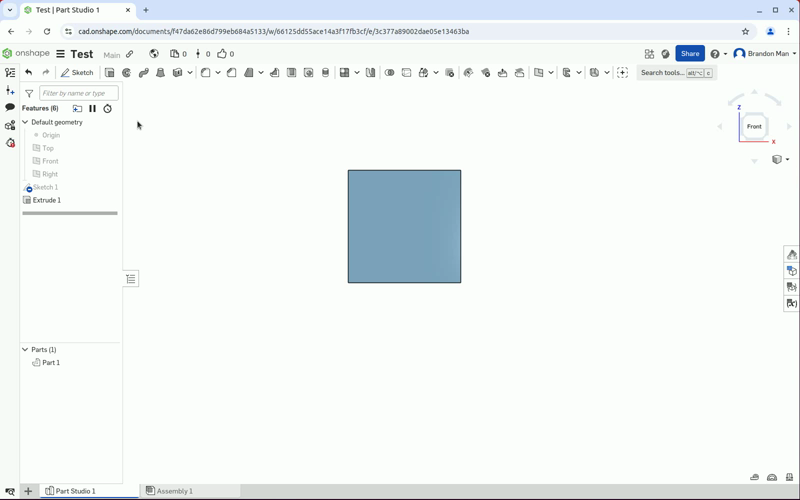
key(shift+h)
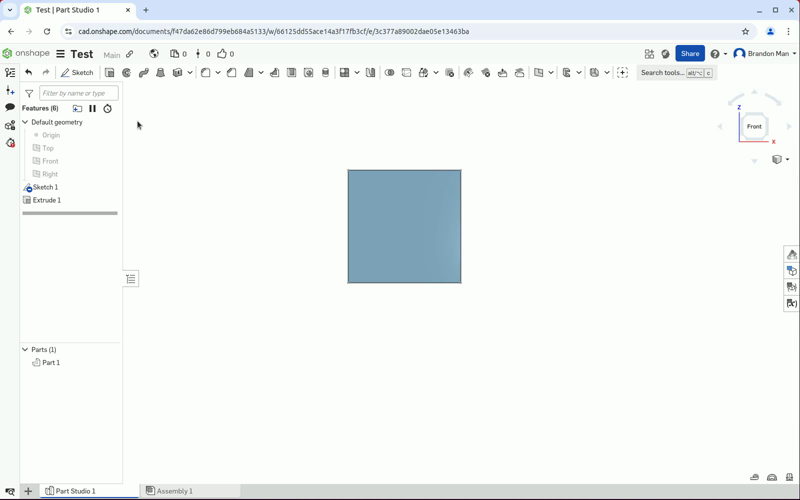
key(shift+h)
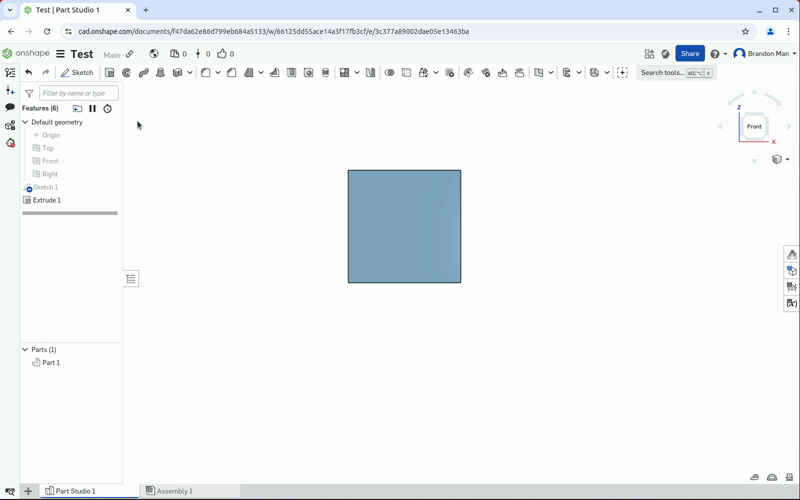
mouse_move(73, 189)
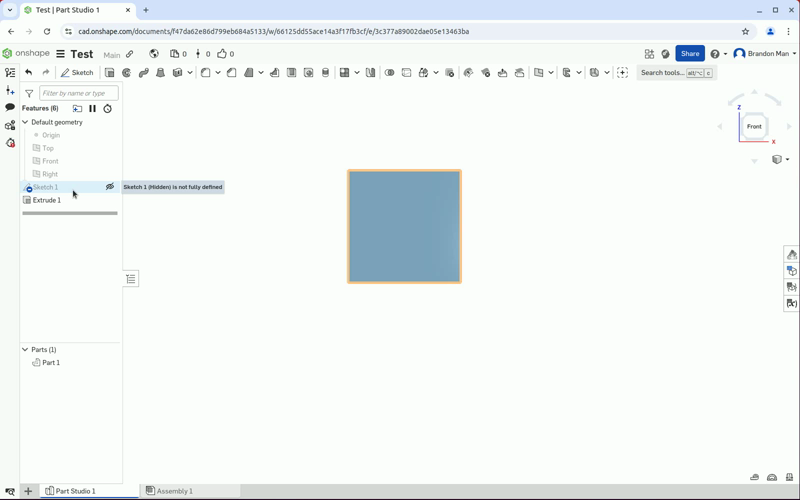
click(73, 189)
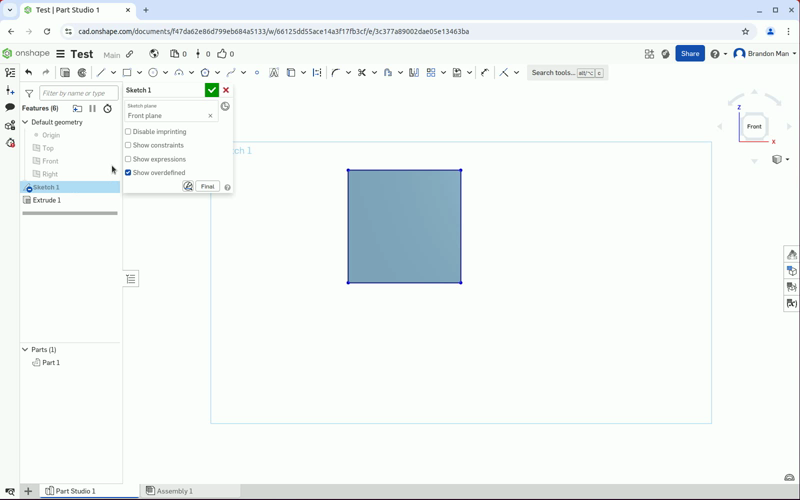
mouse_move(229, 92)
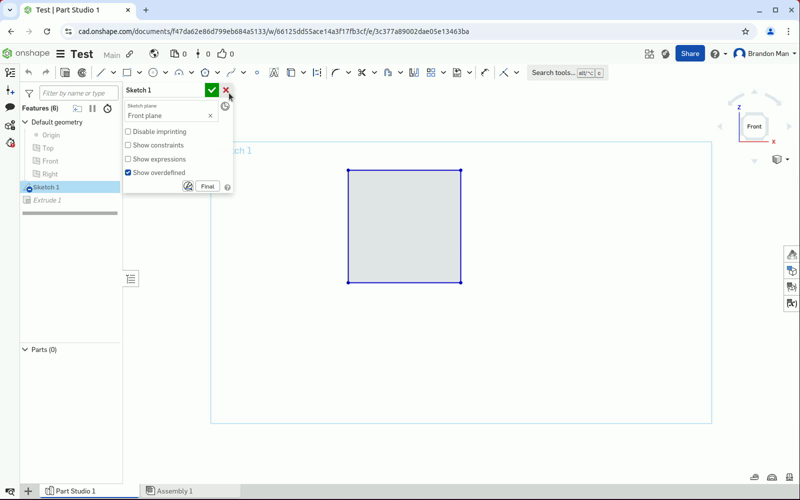
click(229, 92)
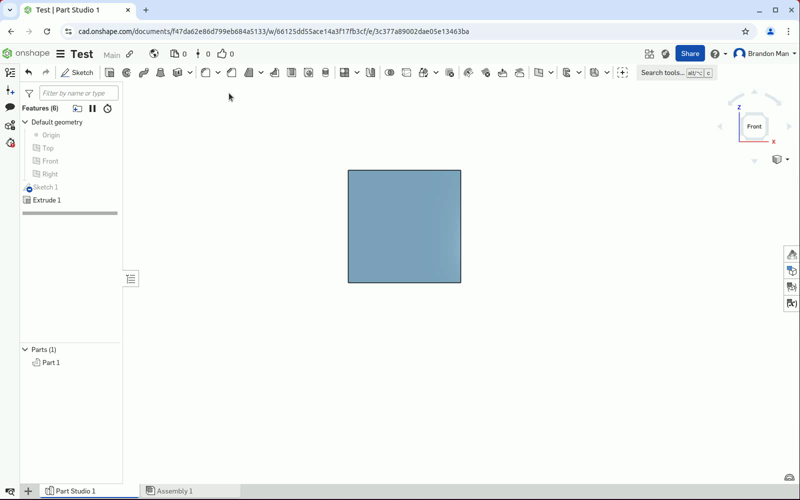
mouse_move(541, 75)
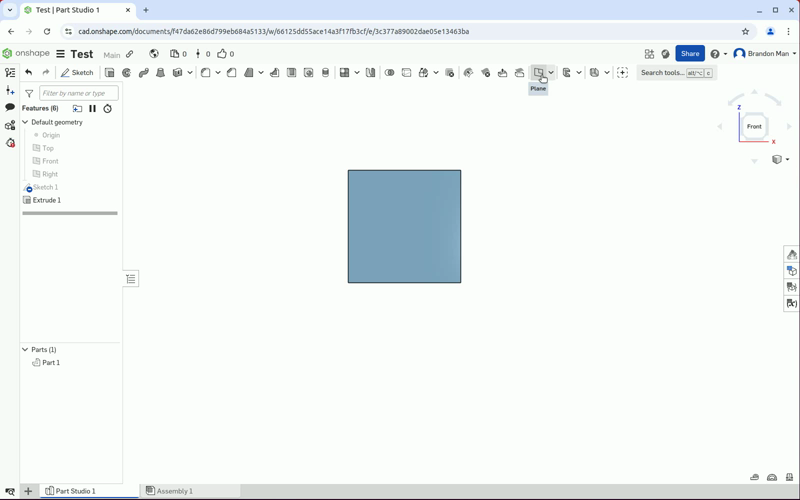
click(541, 75)
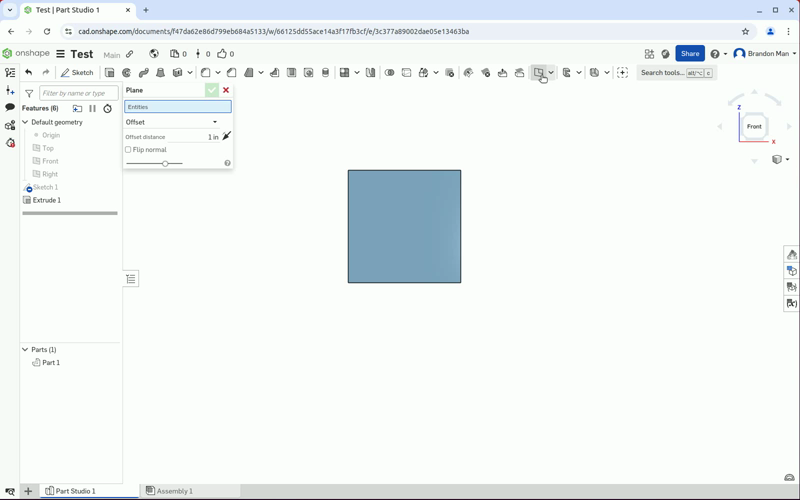
mouse_move(73, 163)
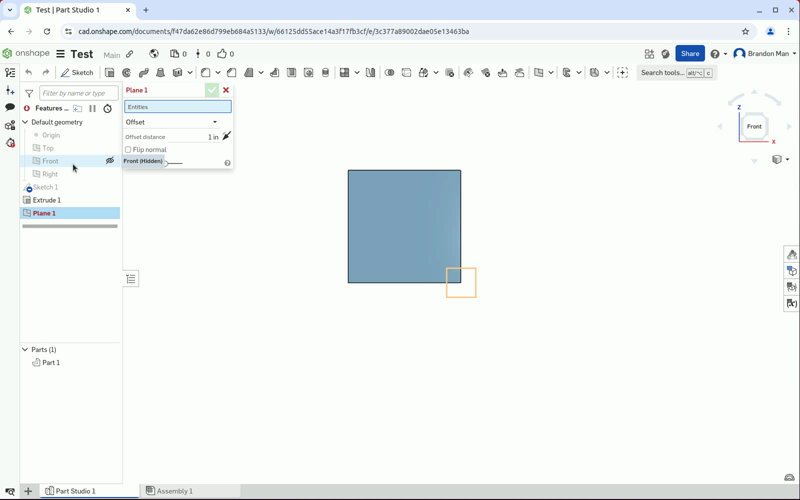
click(73, 163)
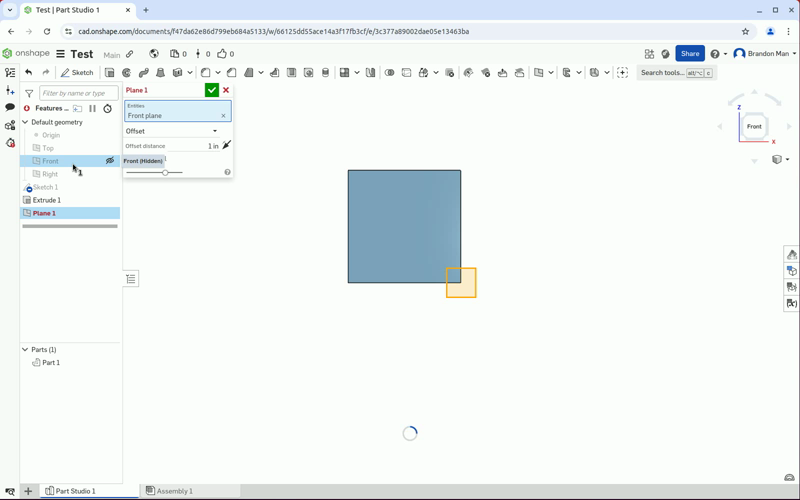
key(tab, 2)
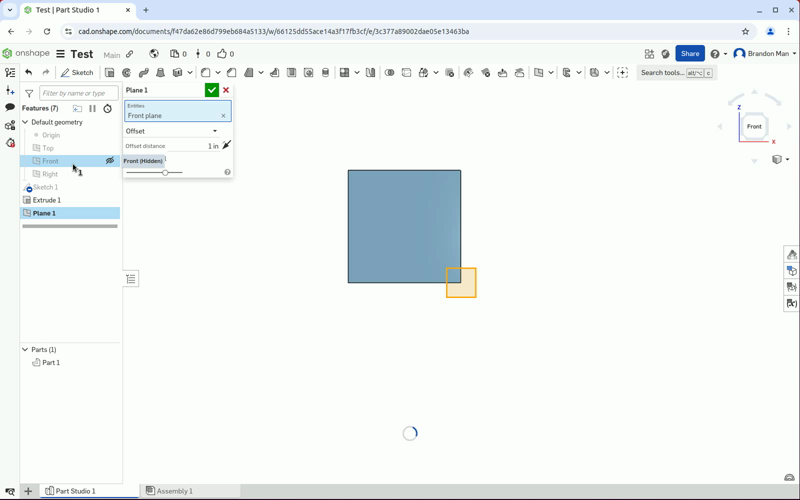
text(11.554)
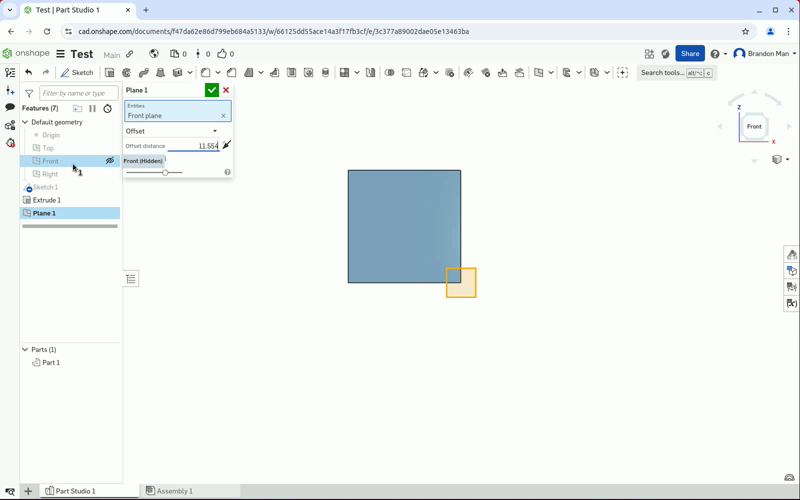
key(enter, 2)
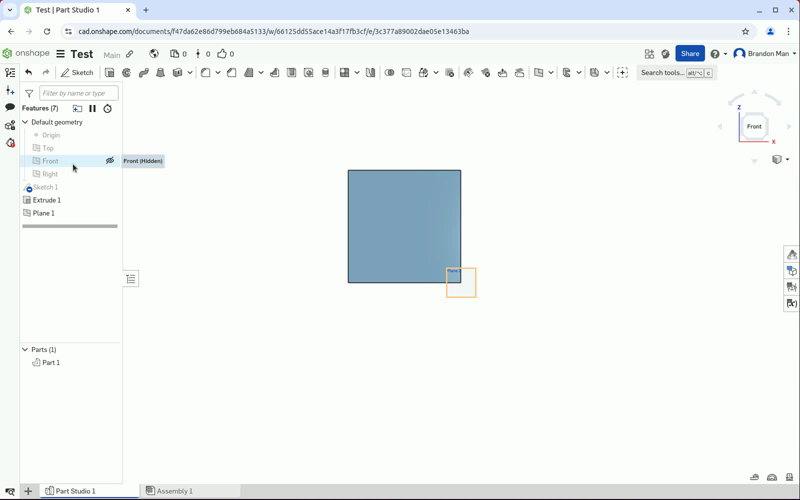
key(shift+s)
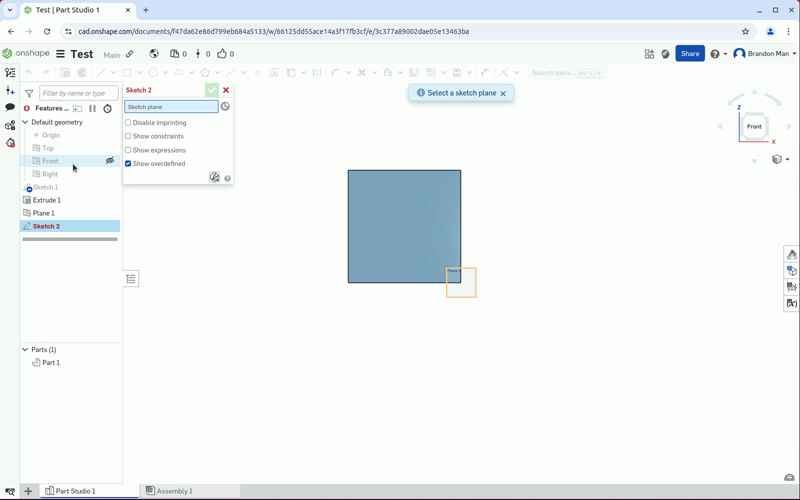
mouse_move(73, 215)
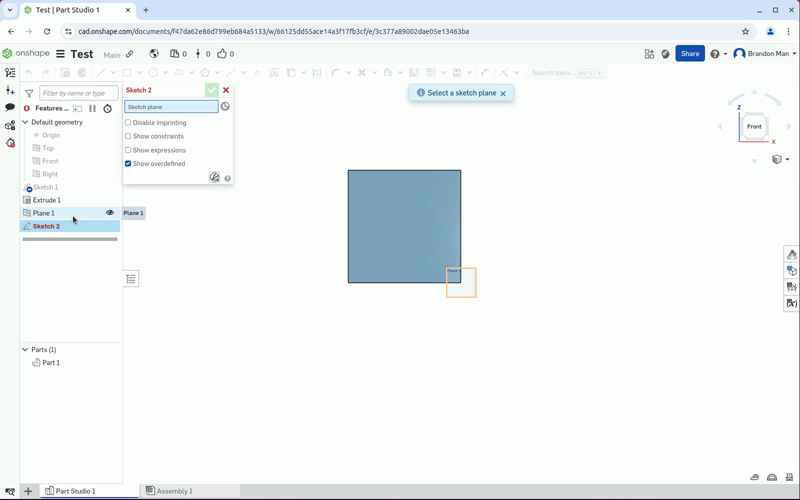
click(73, 215)
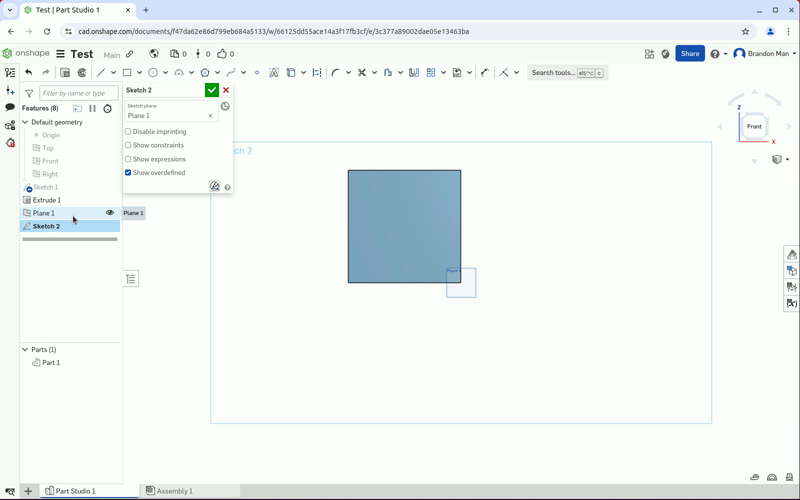
mouse_move(73, 352)
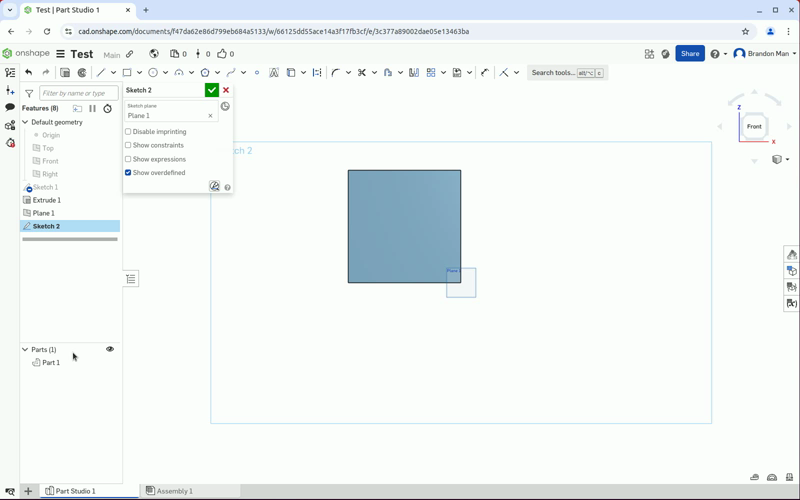
key(y)
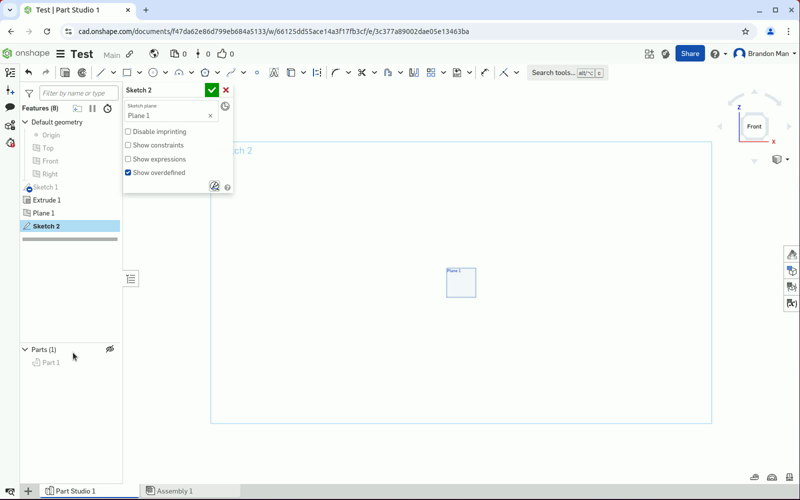
key(l)
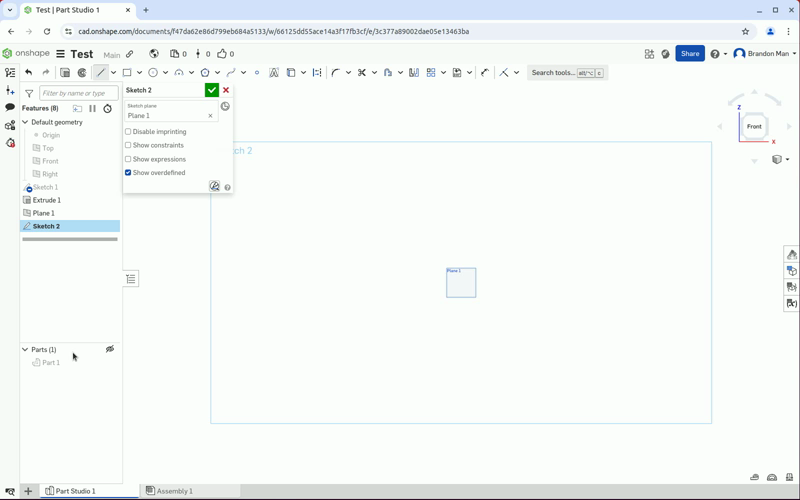
key_down(shift)
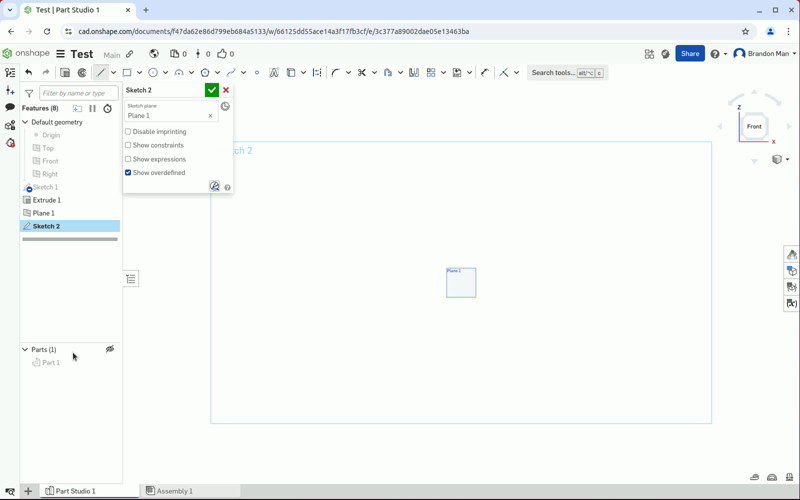
mouse_move(348, 282)
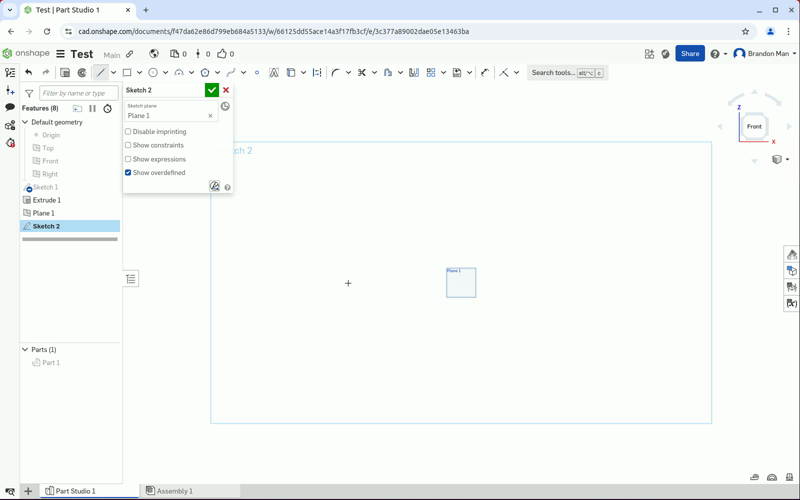
click(348, 282)
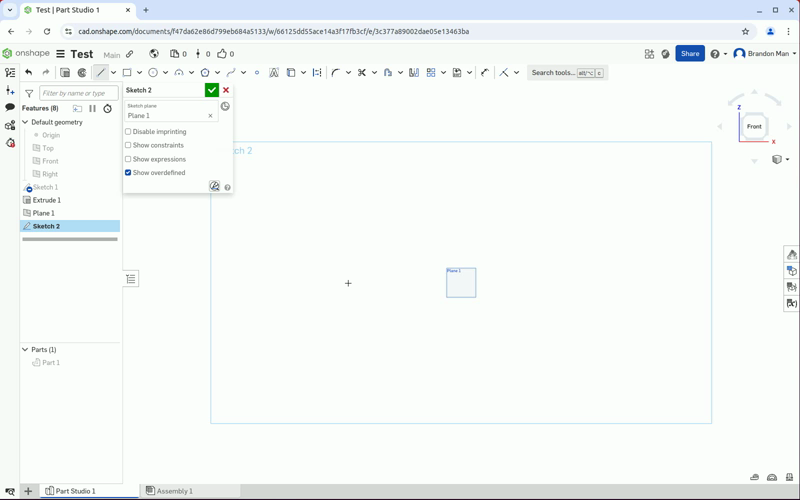
key_up(shift)
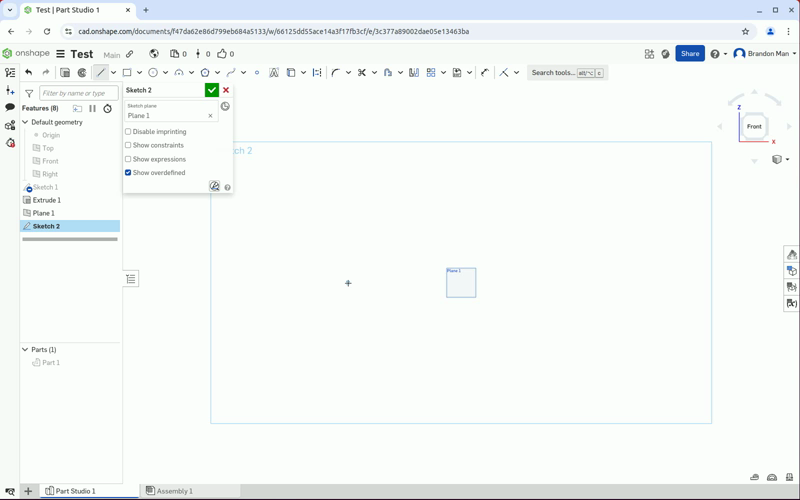
key_down(shift)
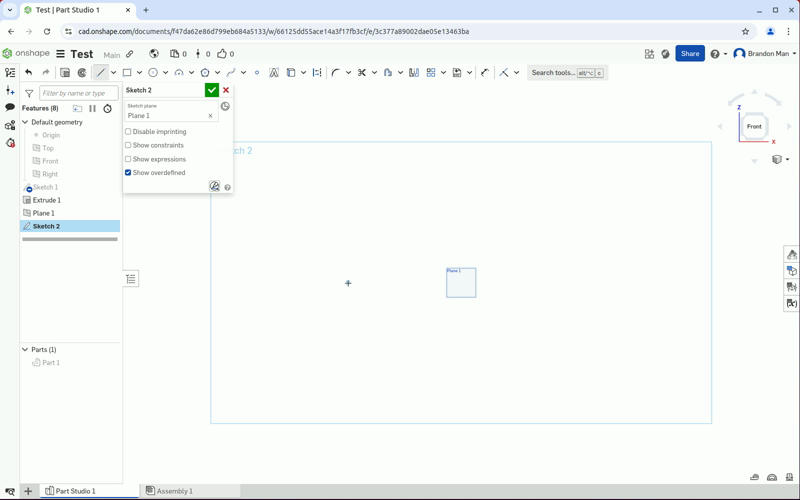
mouse_move(378, 282)
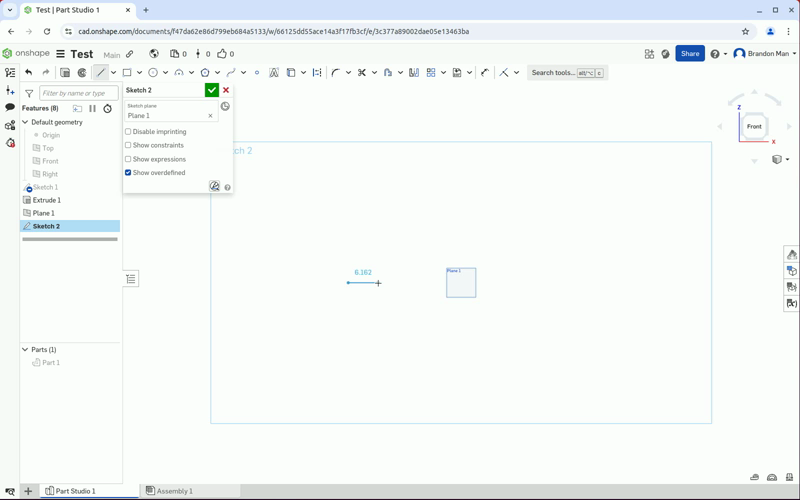
mouse_move(404, 282)
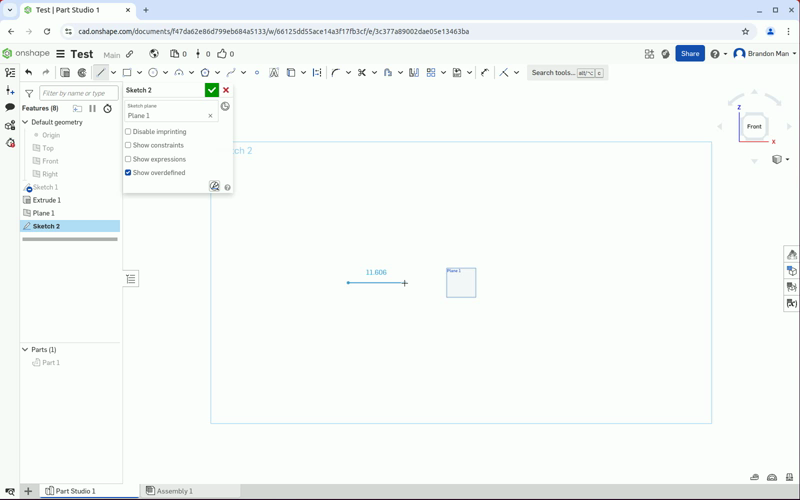
click(404, 282)
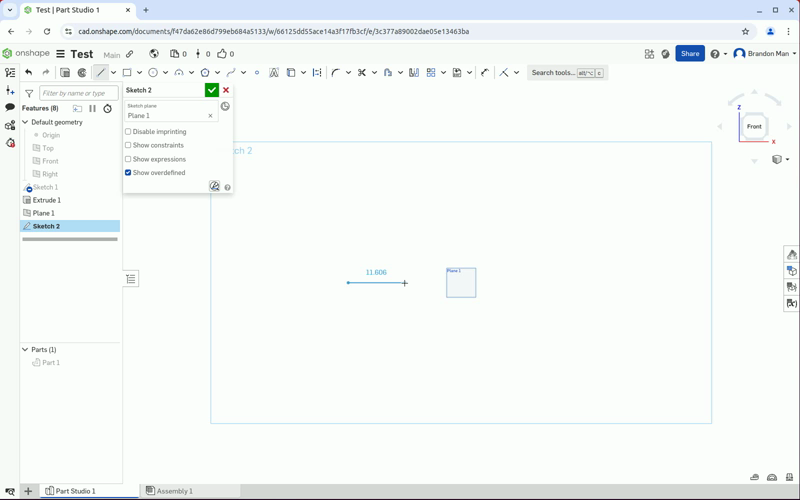
key_up(shift)
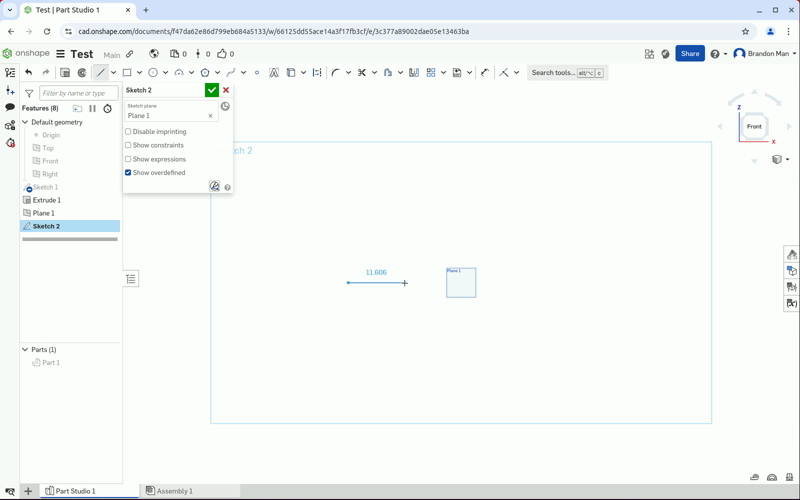
key_down(shift)
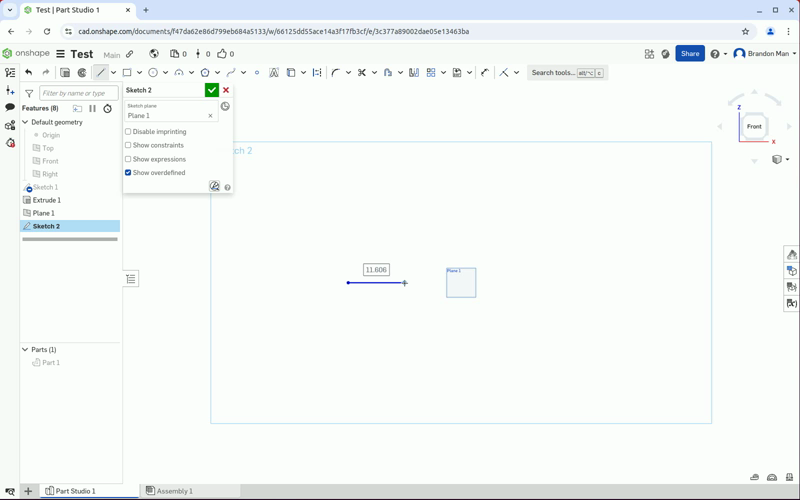
mouse_move(434, 282)
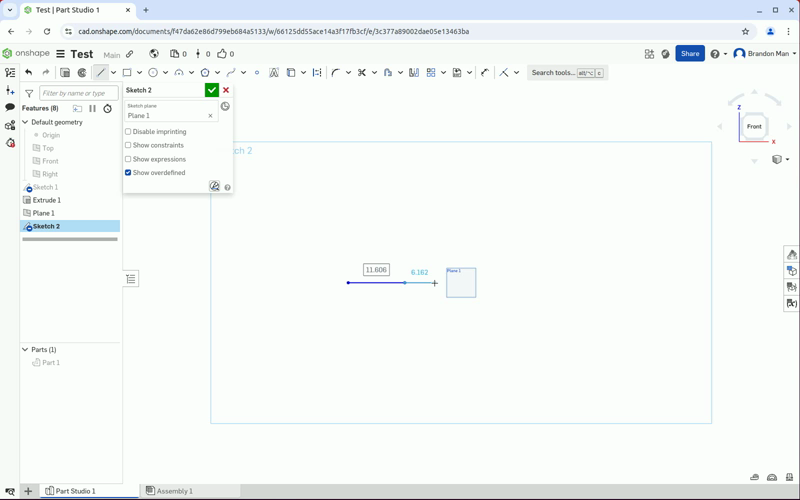
mouse_move(404, 226)
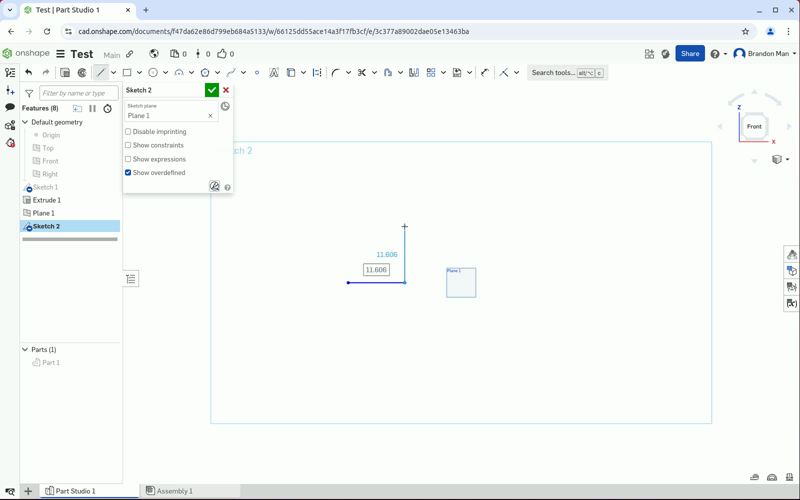
click(404, 226)
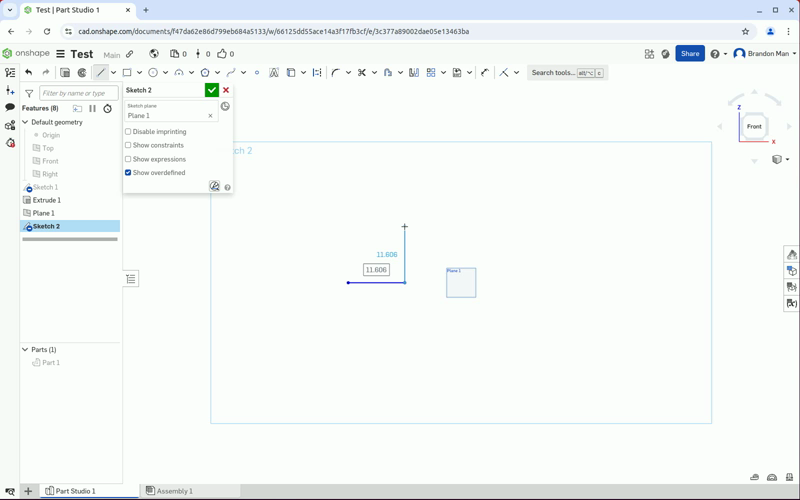
key_up(shift)
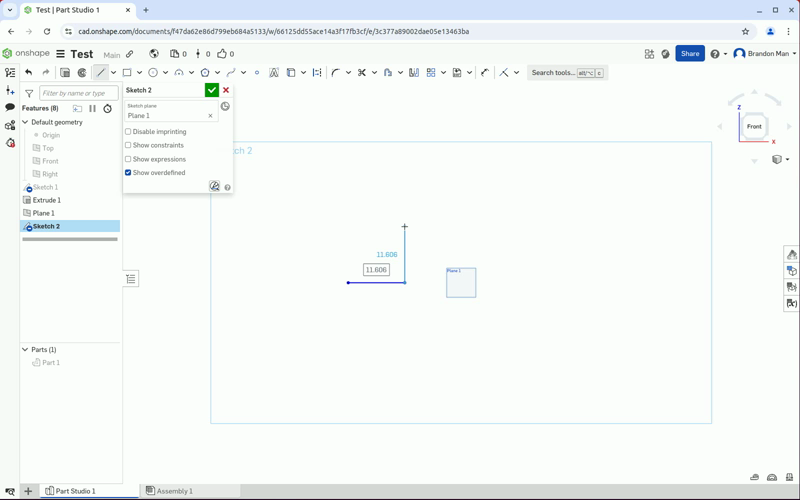
key_down(shift)
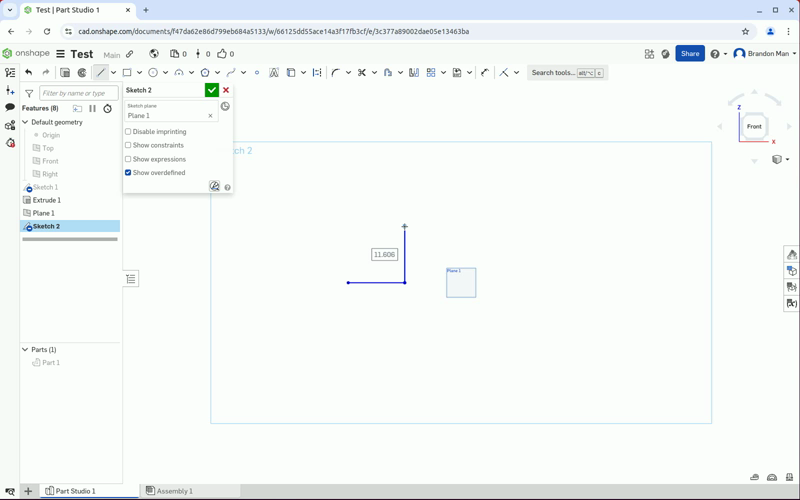
mouse_move(434, 226)
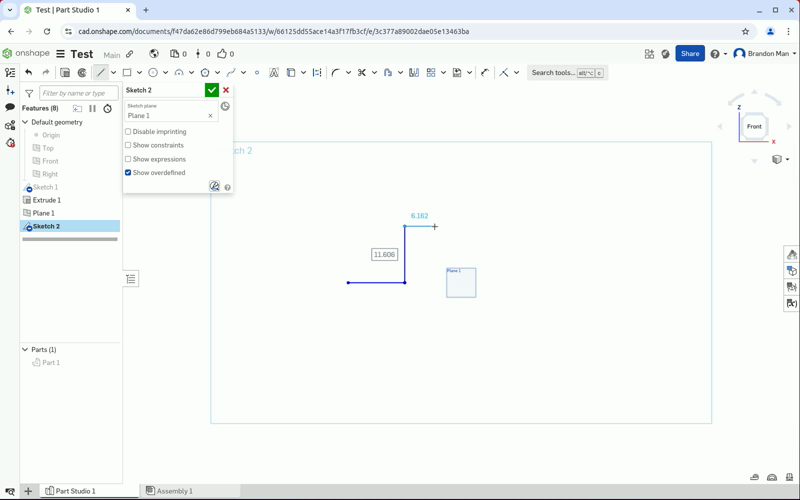
mouse_move(348, 226)
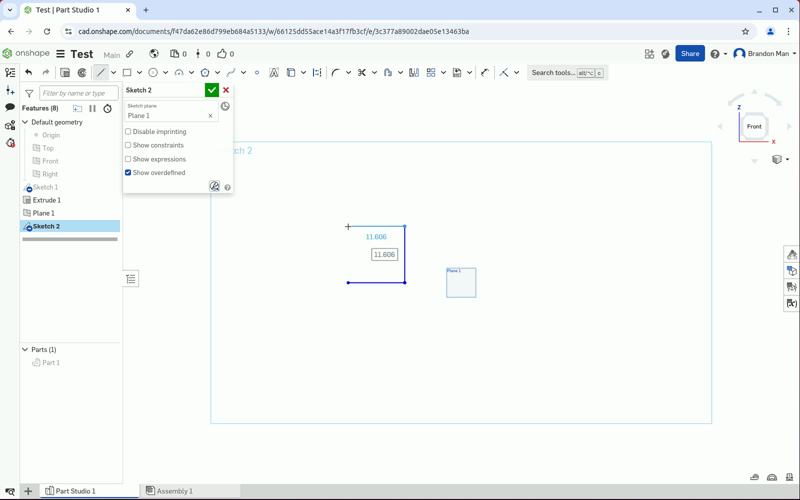
click(348, 226)
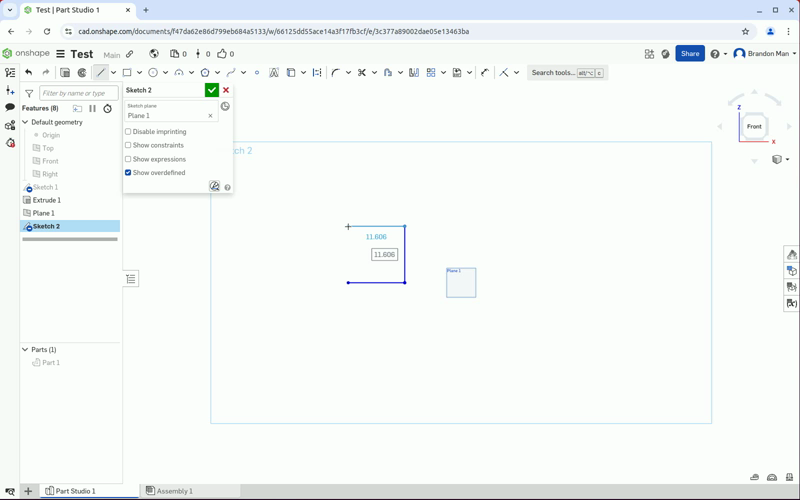
key_up(shift)
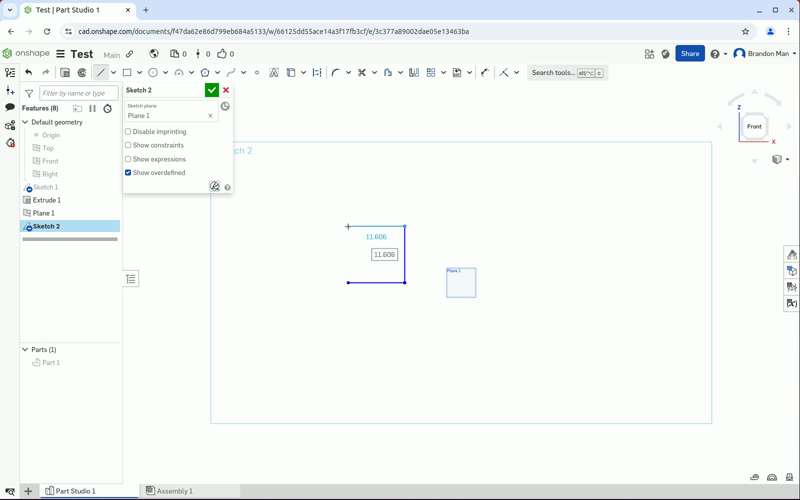
mouse_move(378, 226)
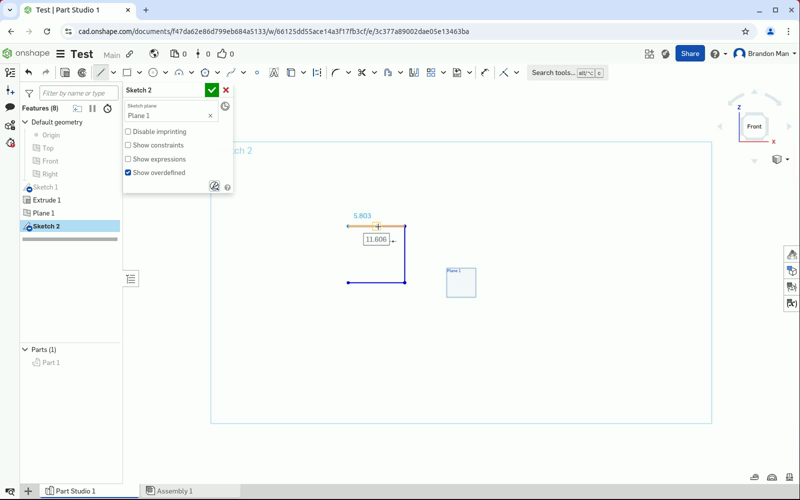
key_down(shift)
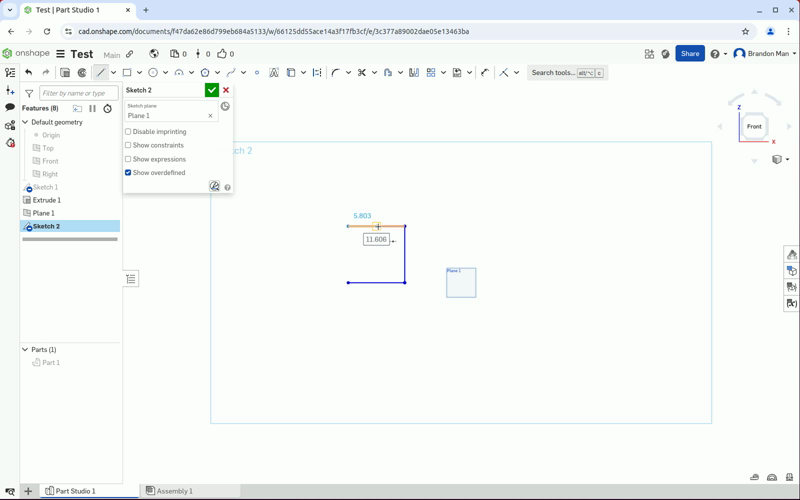
mouse_move(348, 282)
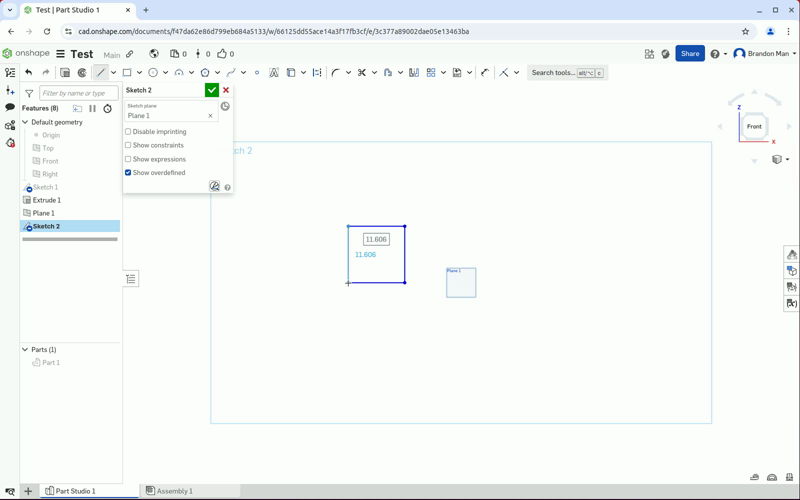
key_up(shift)
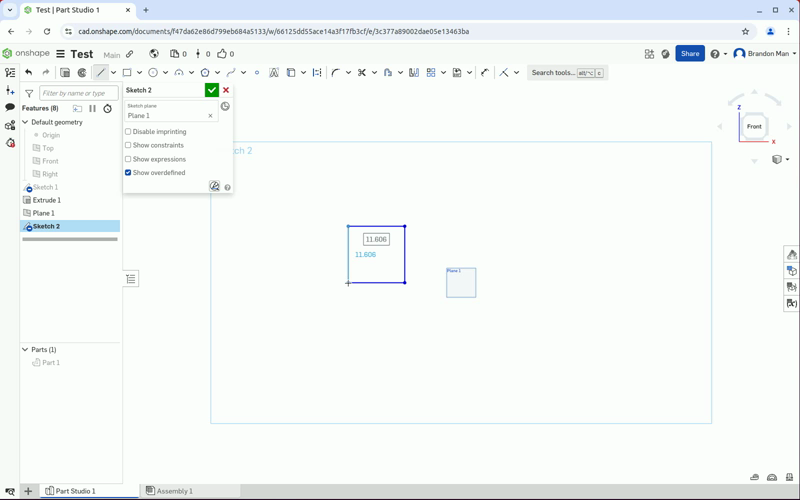
click(348, 282)
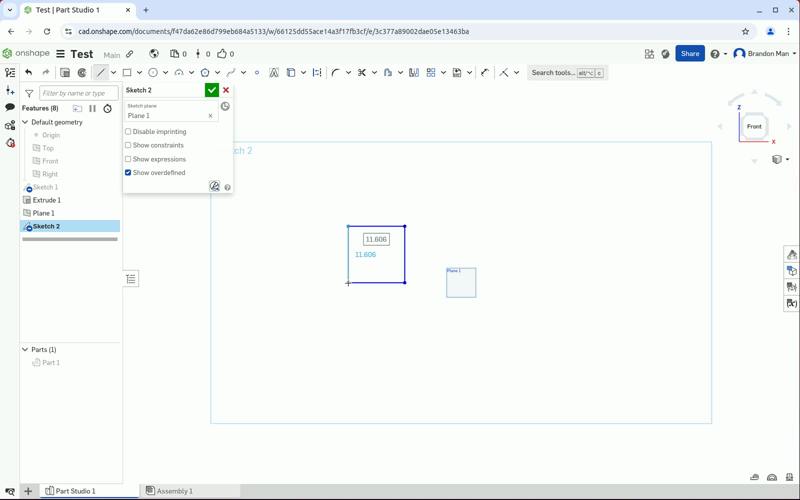
key(esc)
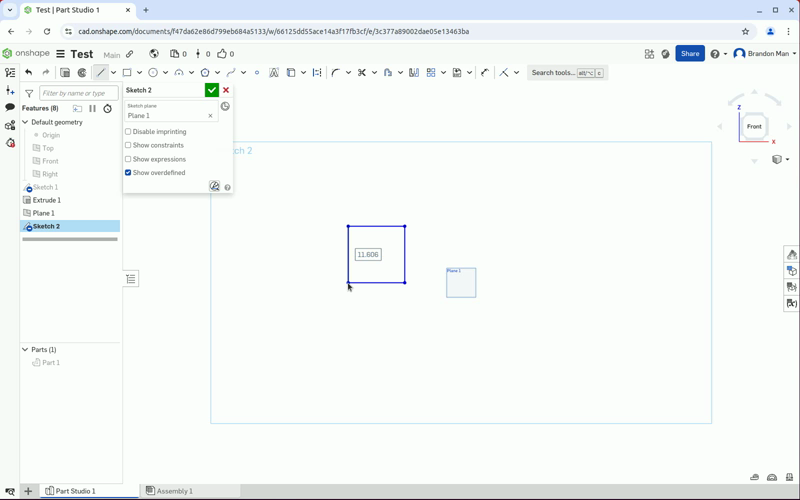
mouse_move(402, 237)
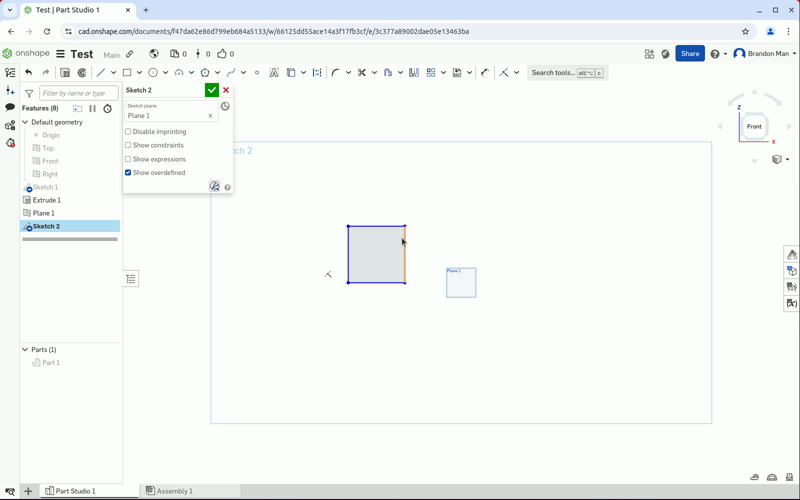
click(402, 237)
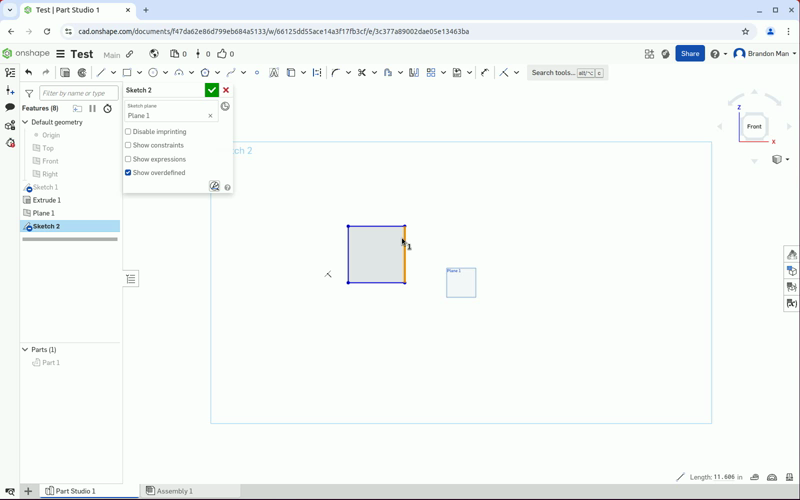
mouse_move(73, 352)
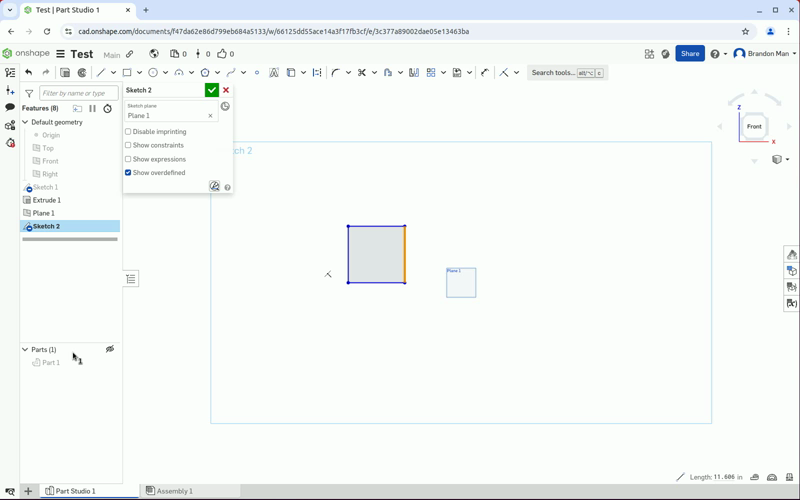
key(shift+y)
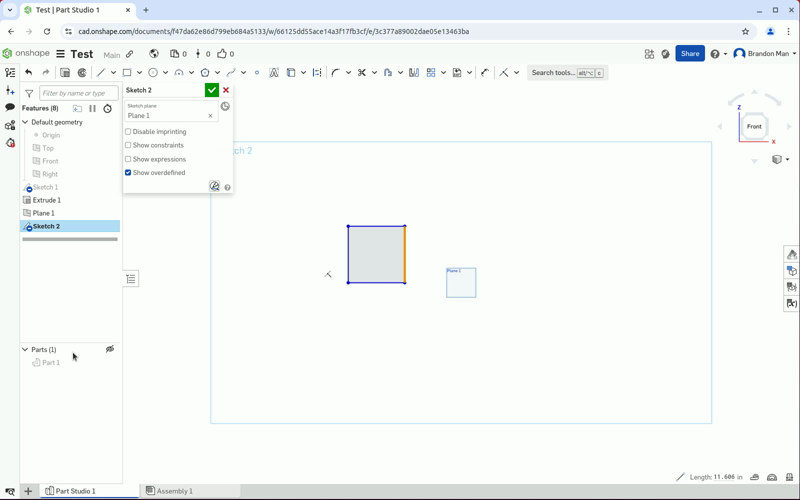
key(shift+e)
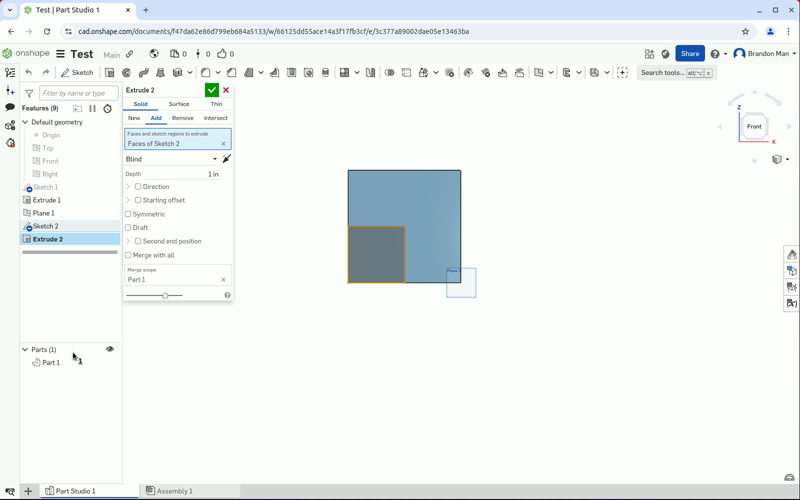
mouse_move(143, 106)
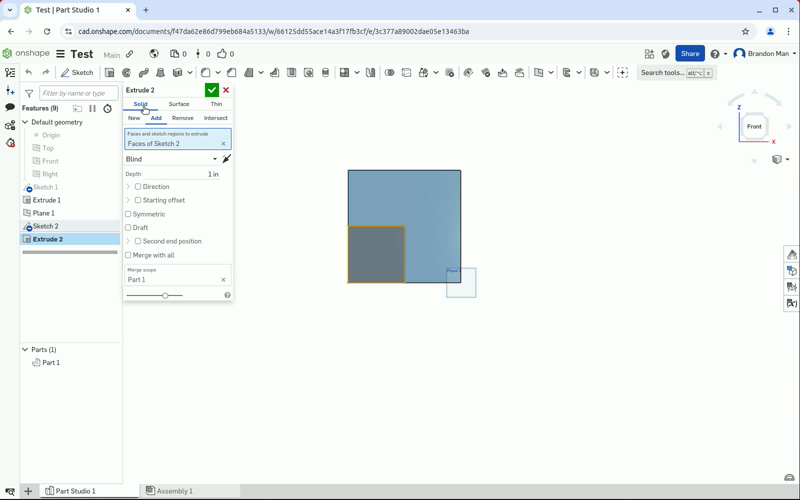
click(143, 106)
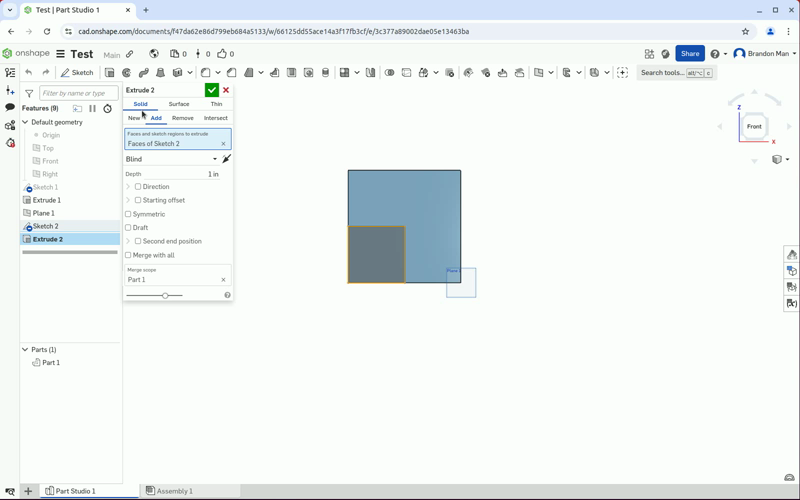
mouse_move(137, 120)
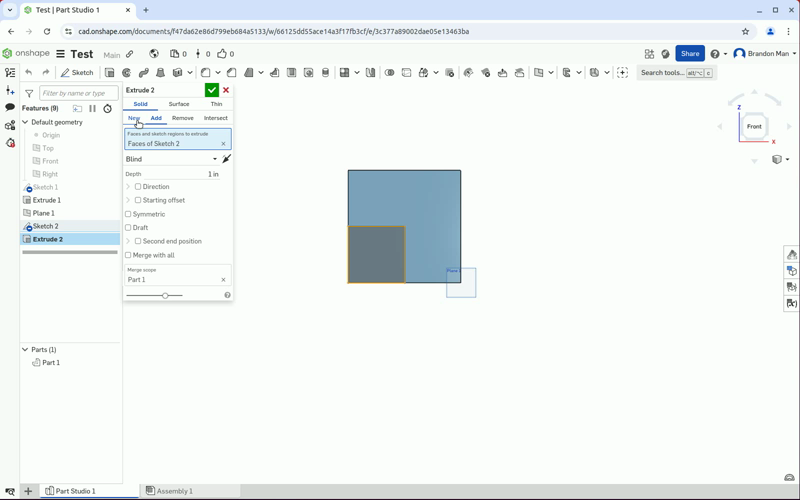
click(137, 120)
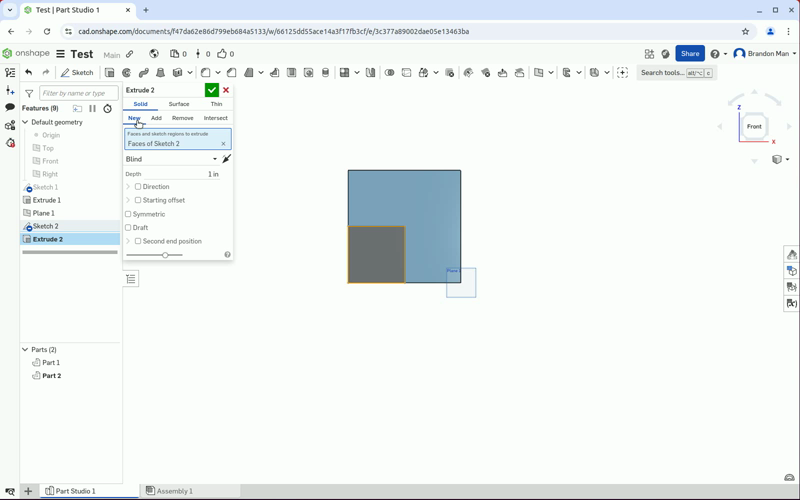
key(tab, 4)
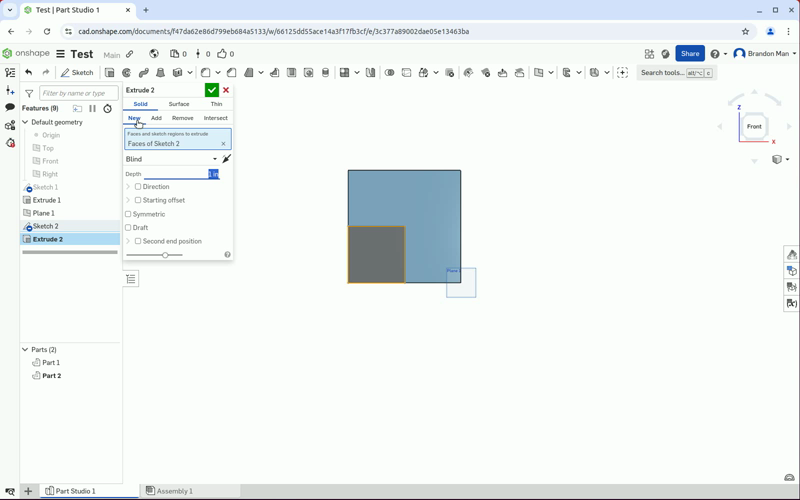
text(11.554)
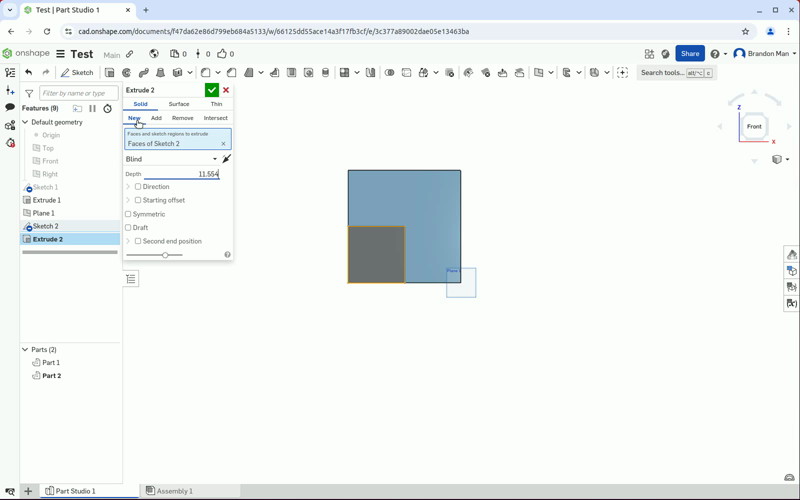
key(enter)
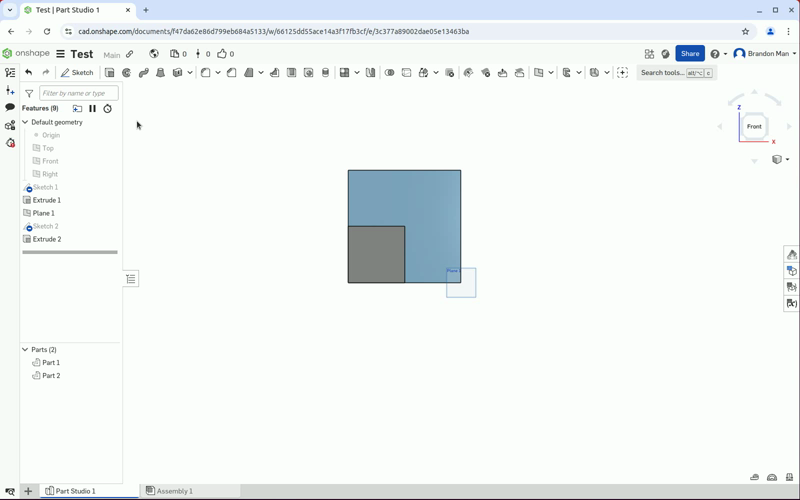
key(shift+h)
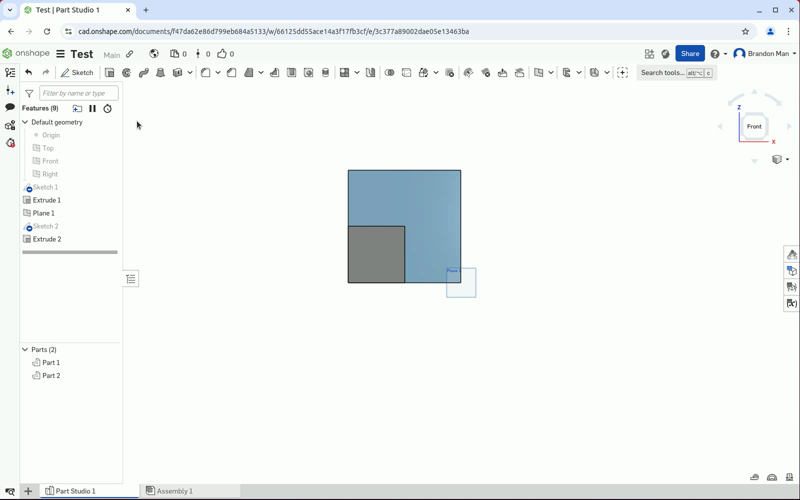
key(shift+h)
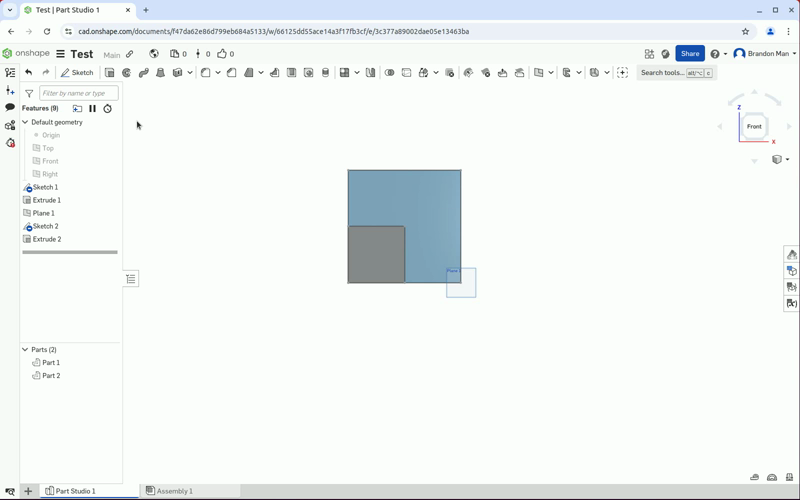
key(shift+7)
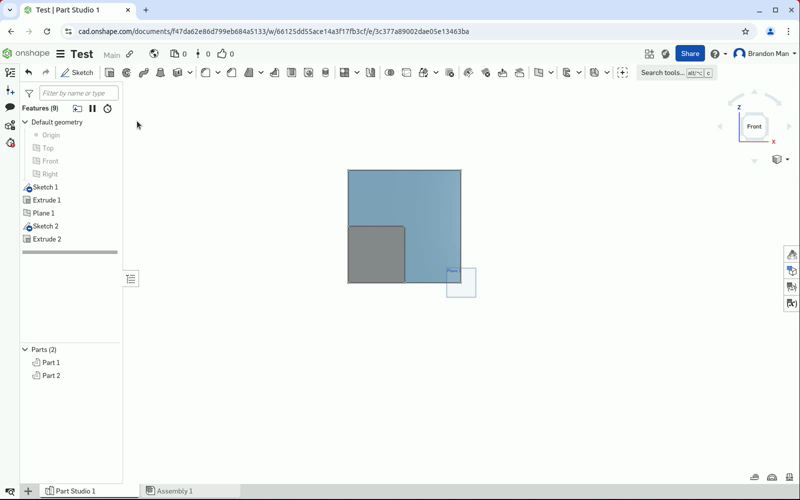
key(left, 2)
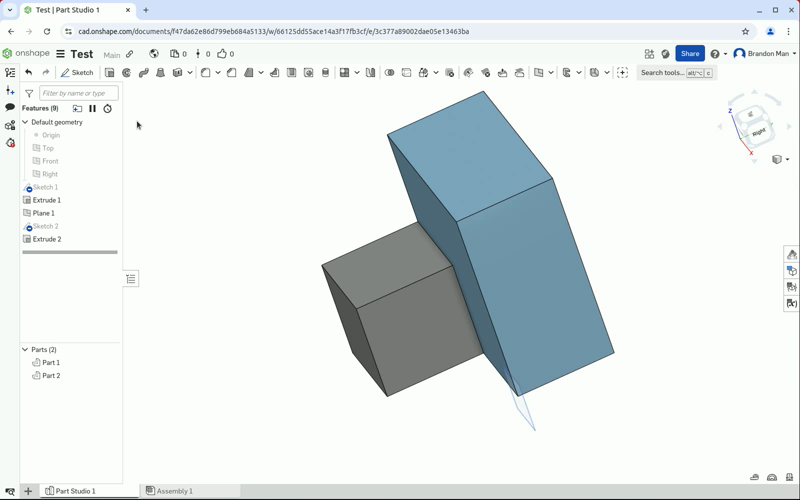
key(down, 2)
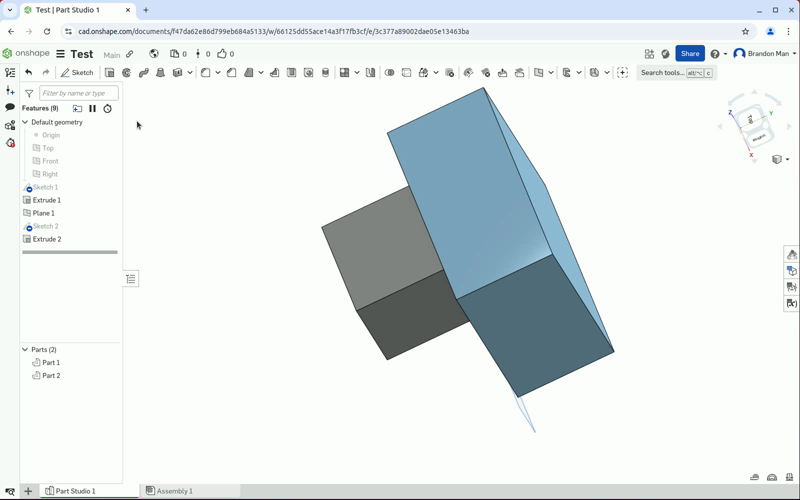
key(up, 2)
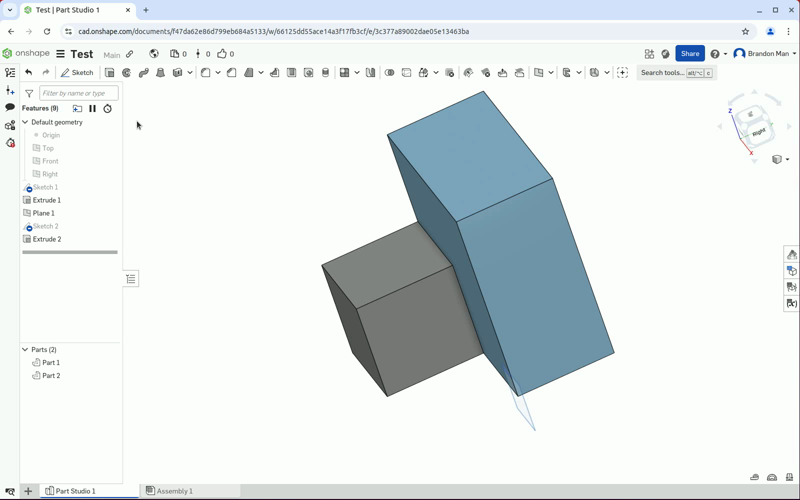
key(right, 2)
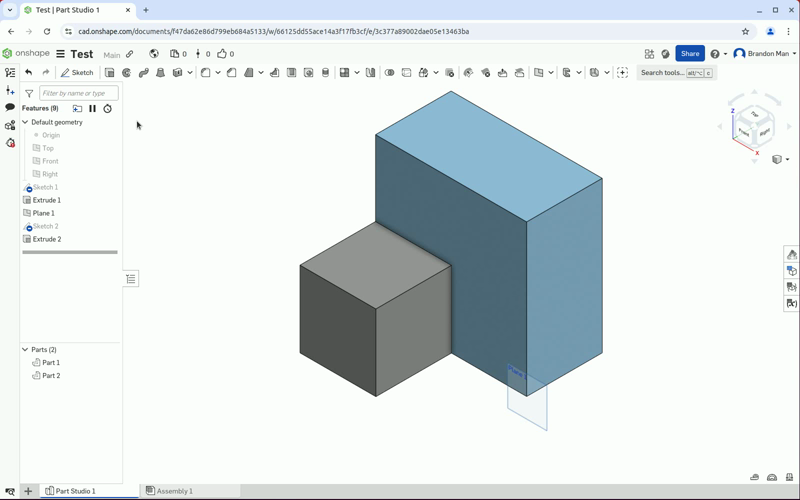
mouse_move(73, 189)
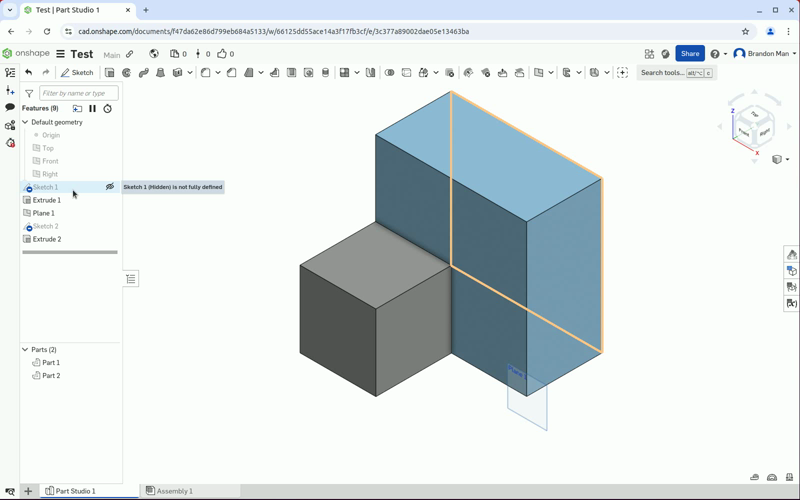
click(73, 189)